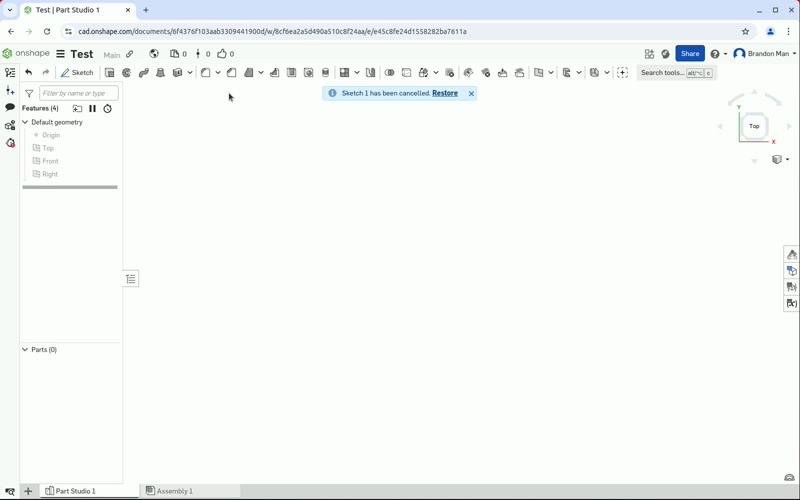
key(shift+h)
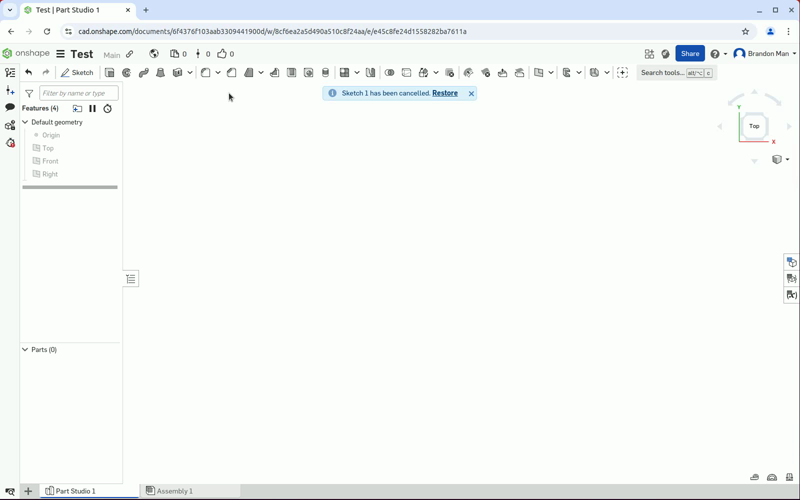
mouse_move(73, 352)
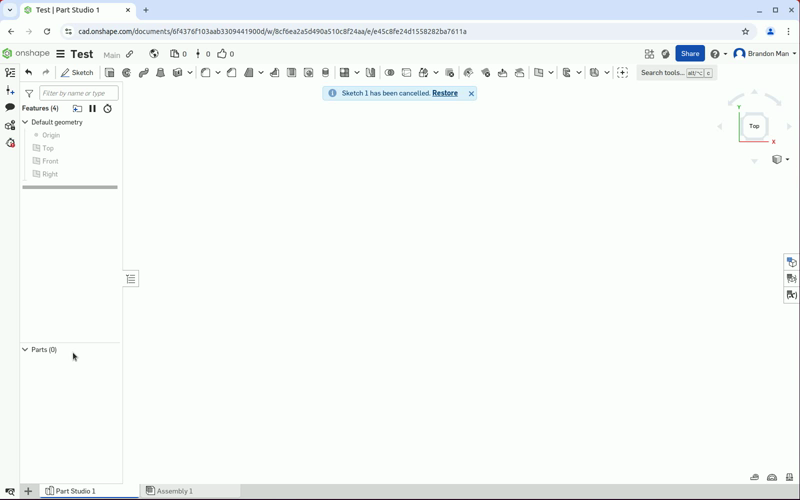
key(y)
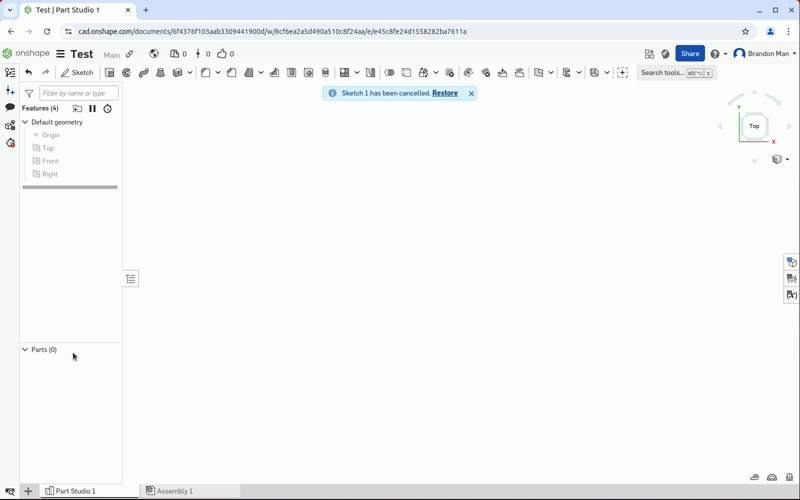
key(shift+p)
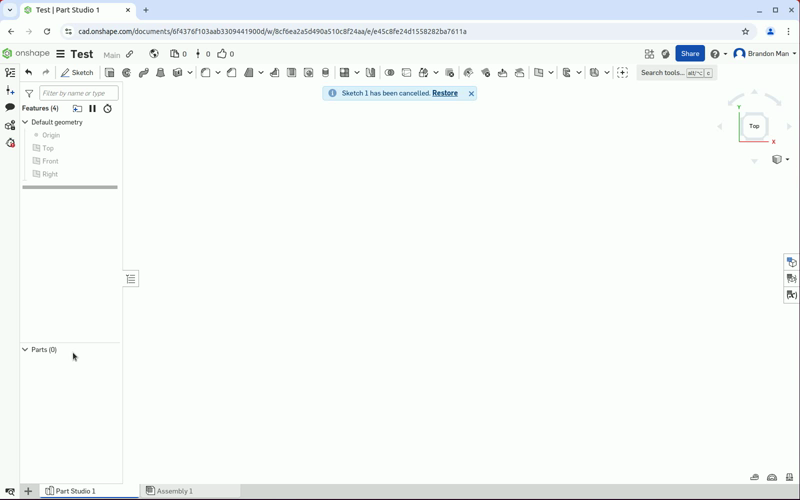
key(space)
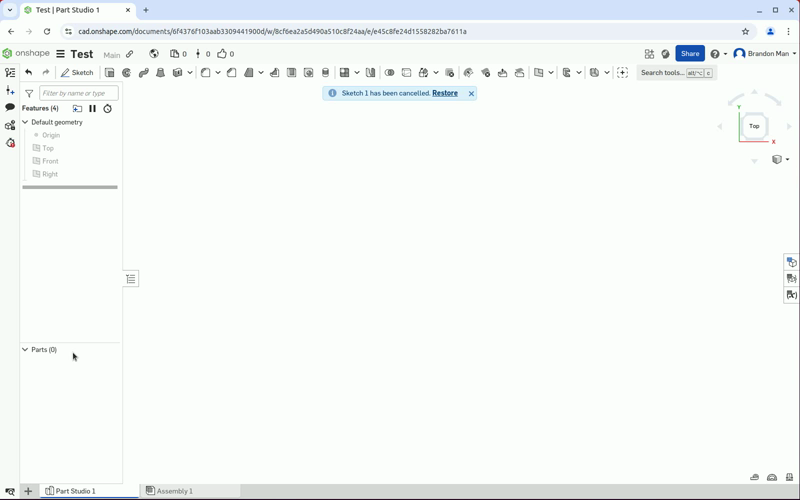
key_down(shift)
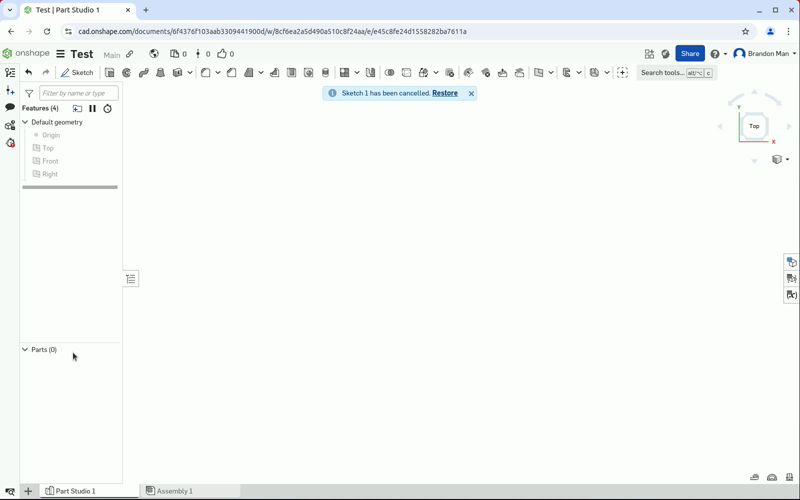
key(up)
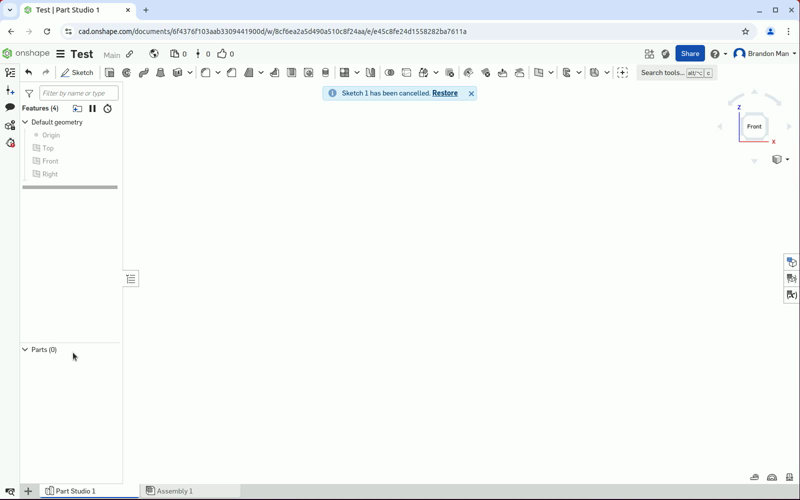
key_up(shift)
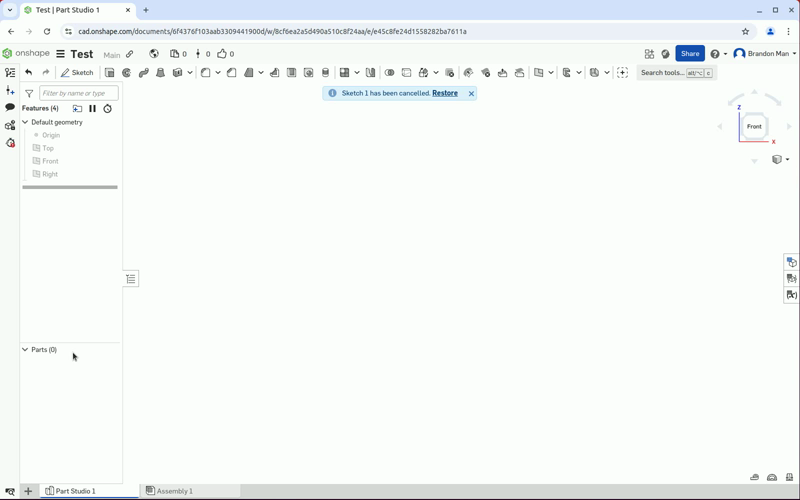
mouse_move(73, 352)
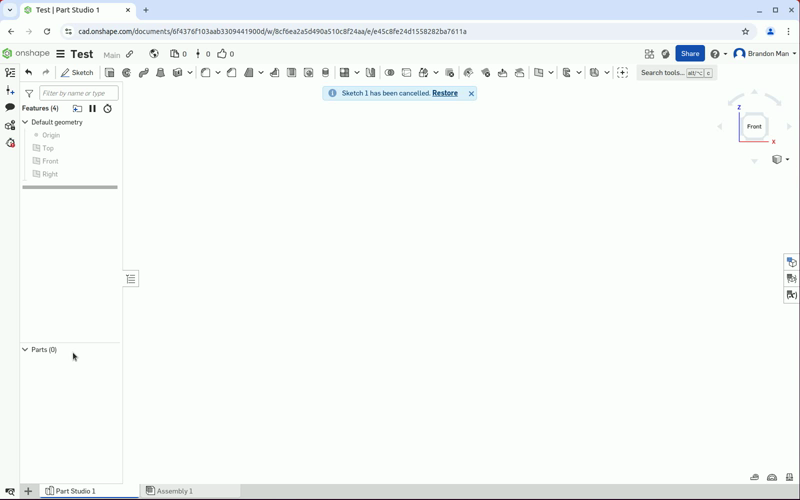
key(shift+y)
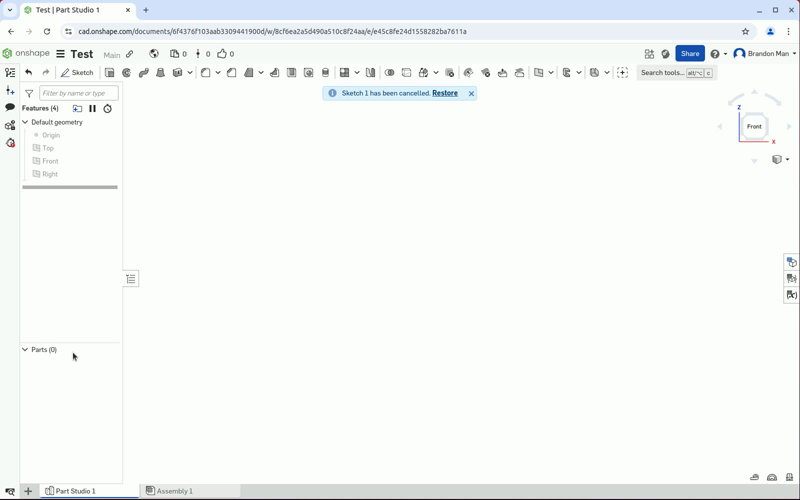
key(shift+s)
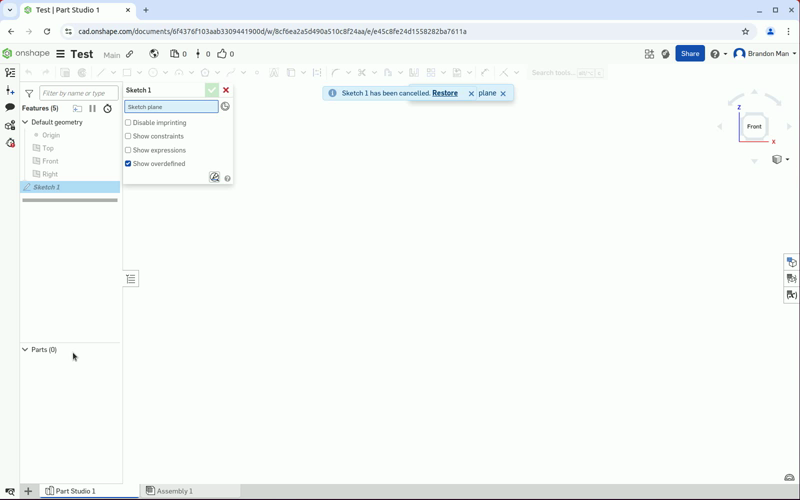
mouse_move(73, 163)
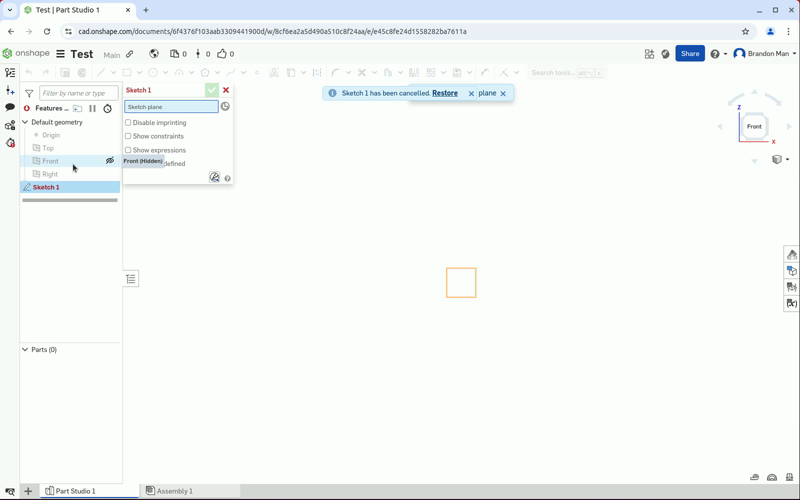
click(73, 163)
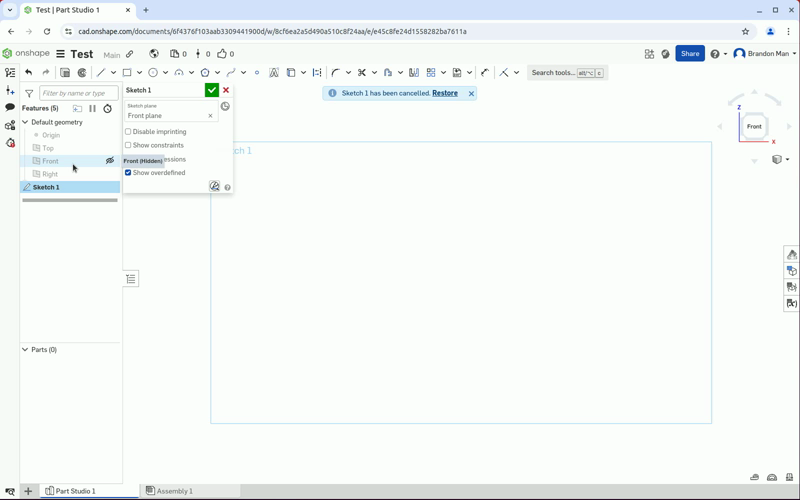
mouse_move(73, 352)
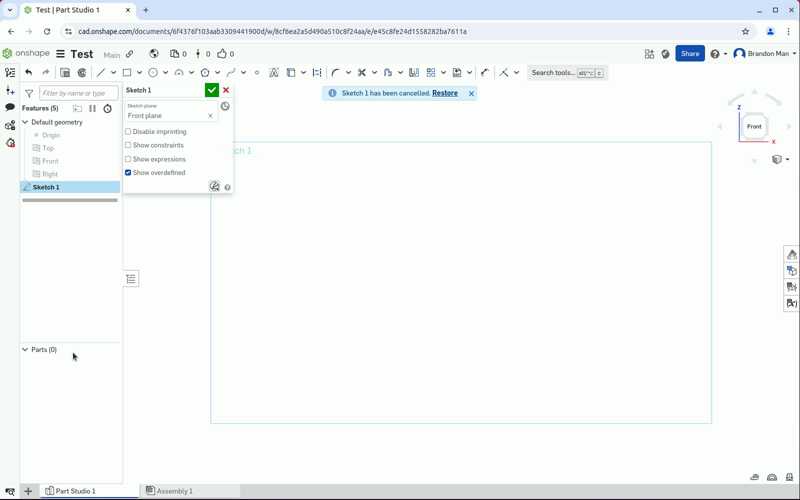
key(y)
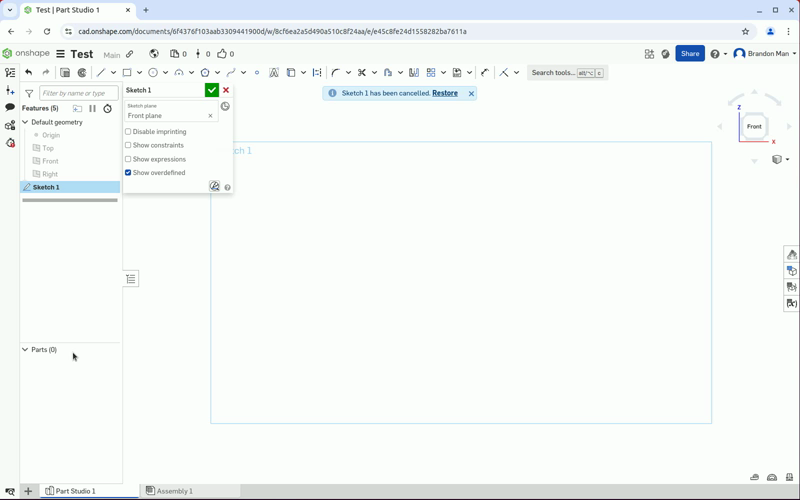
key(l)
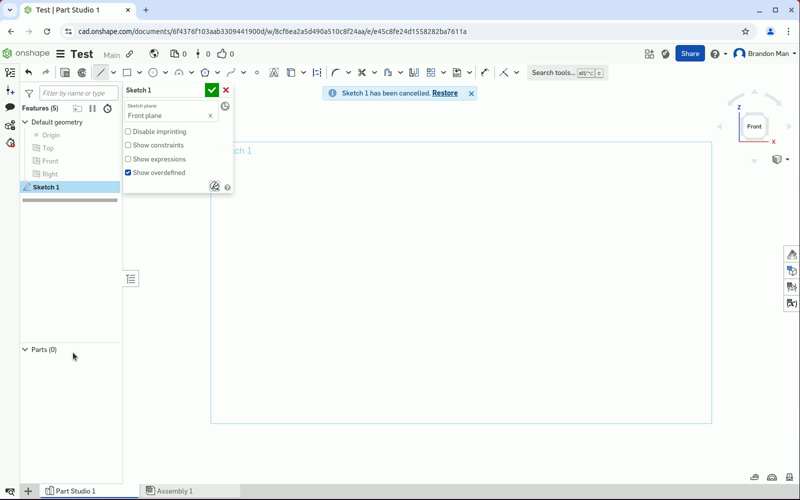
key_down(shift)
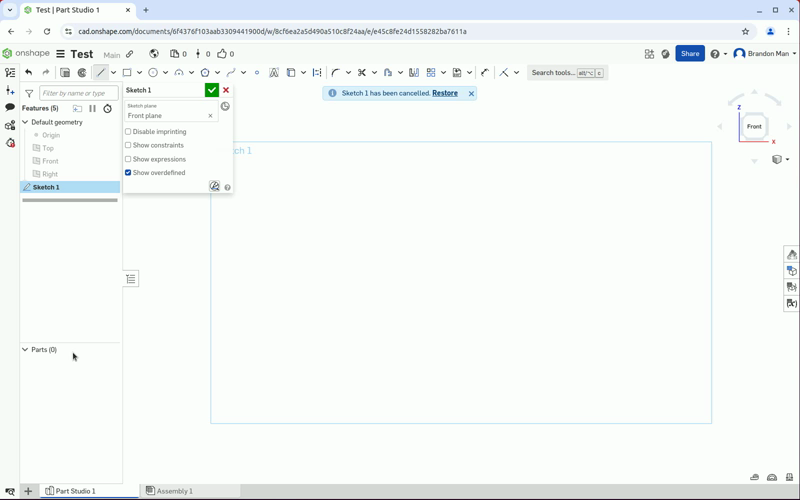
mouse_move(404, 253)
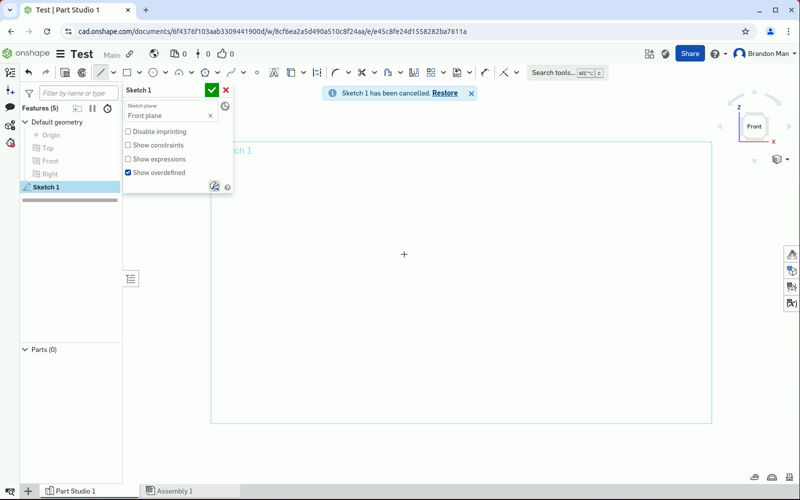
click(404, 253)
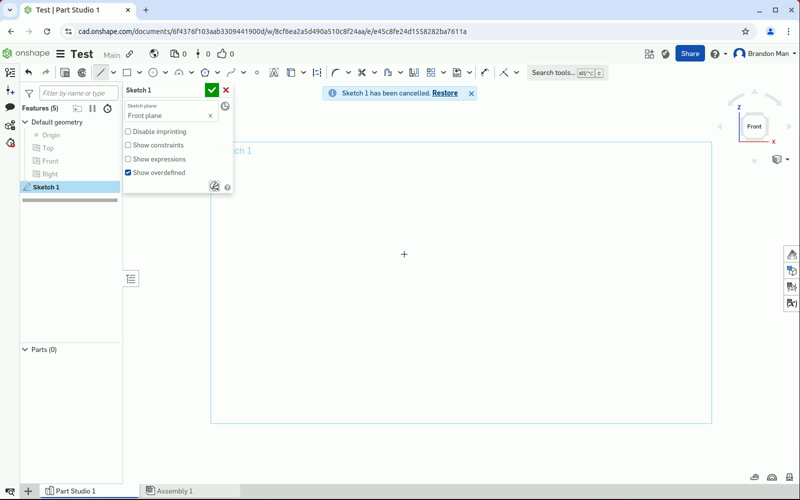
key_up(shift)
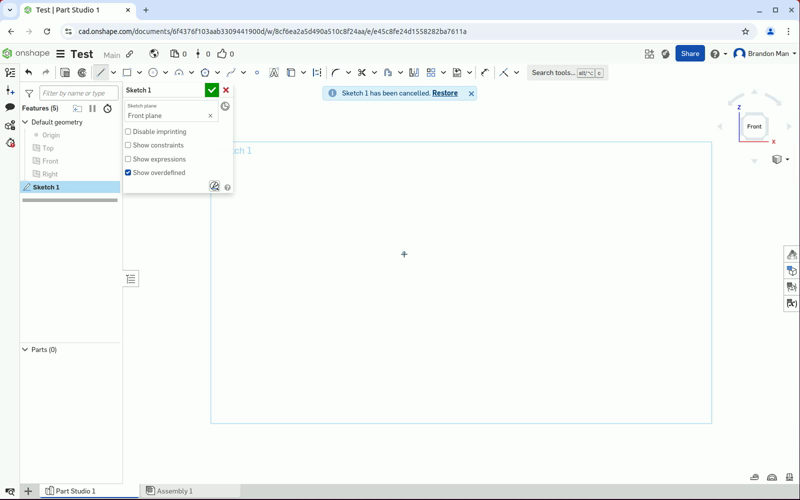
key_down(shift)
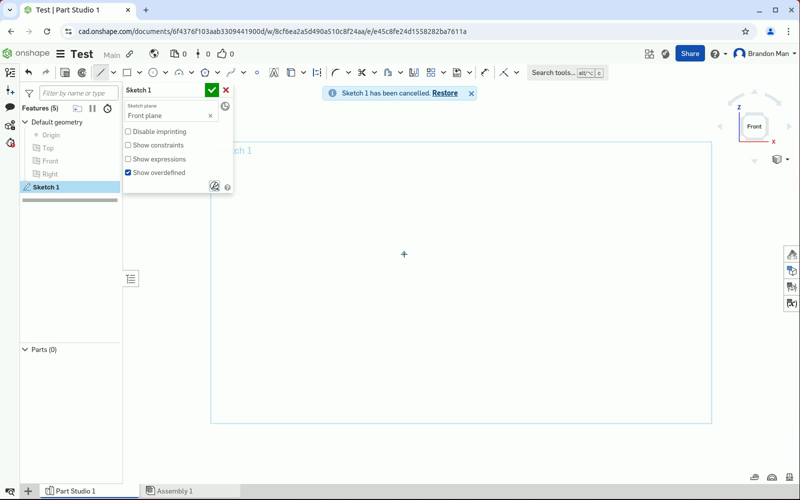
mouse_move(434, 253)
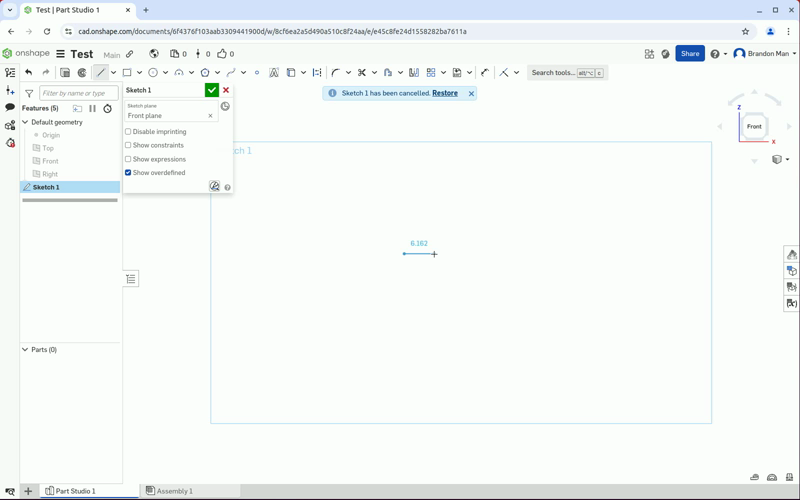
mouse_move(444, 253)
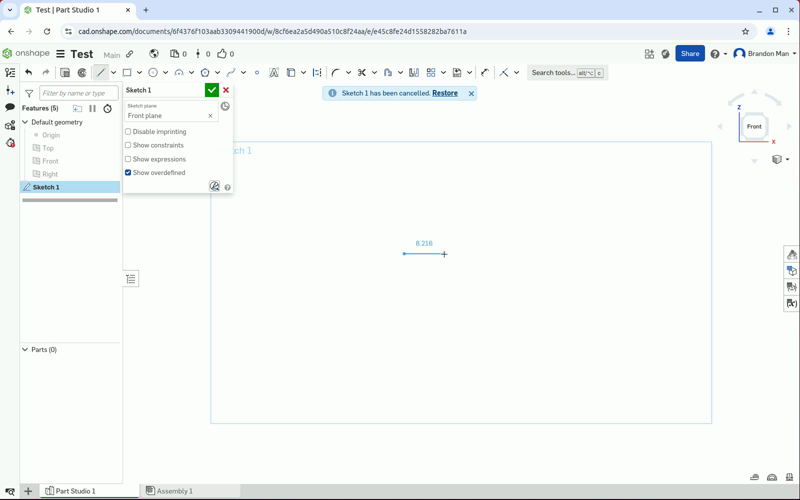
click(444, 253)
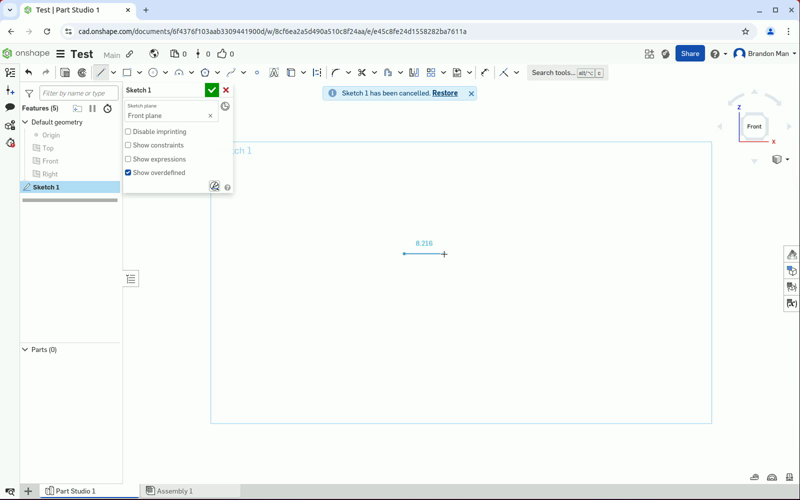
key_up(shift)
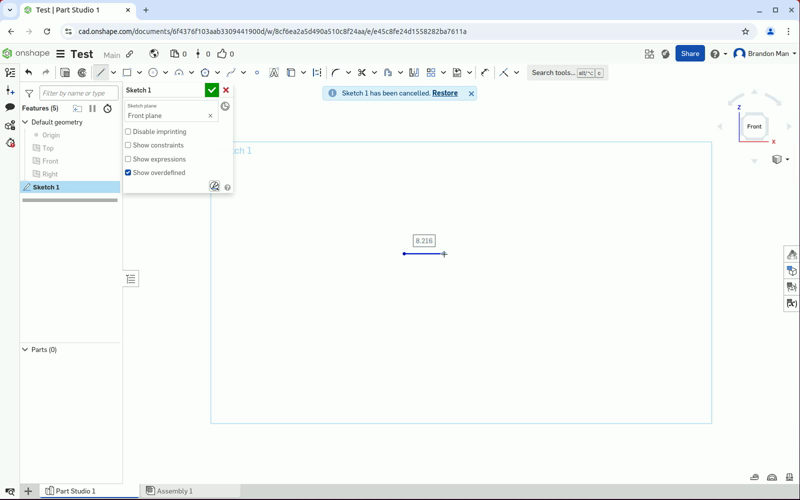
key_down(shift)
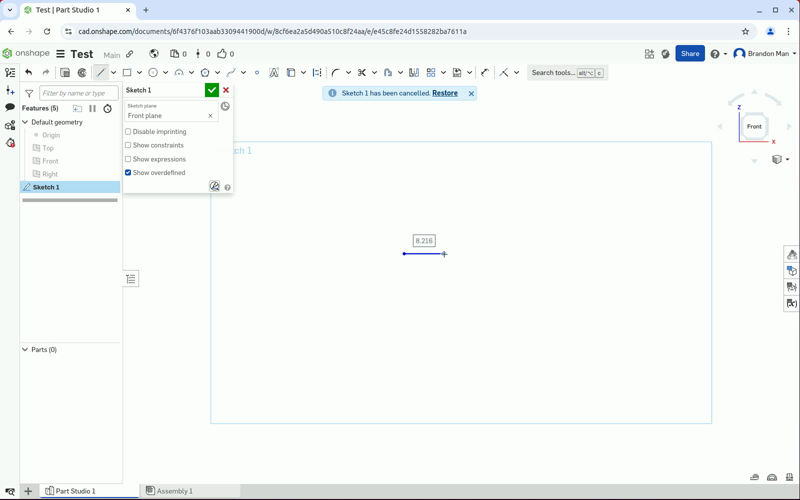
mouse_move(474, 253)
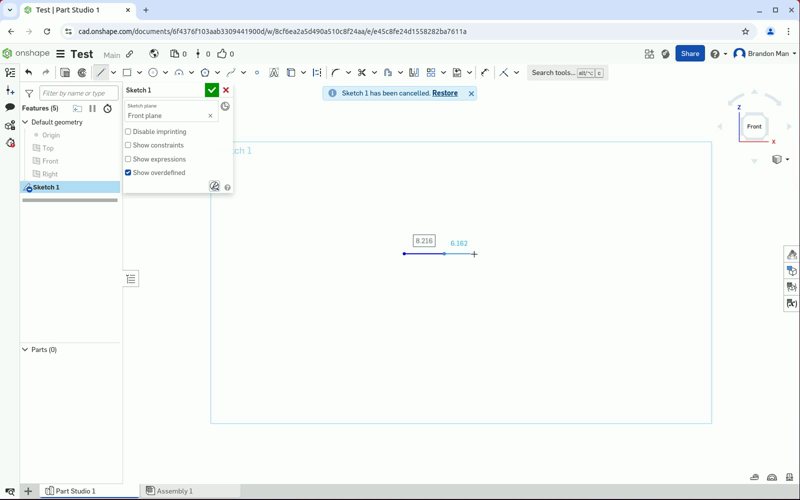
mouse_move(444, 204)
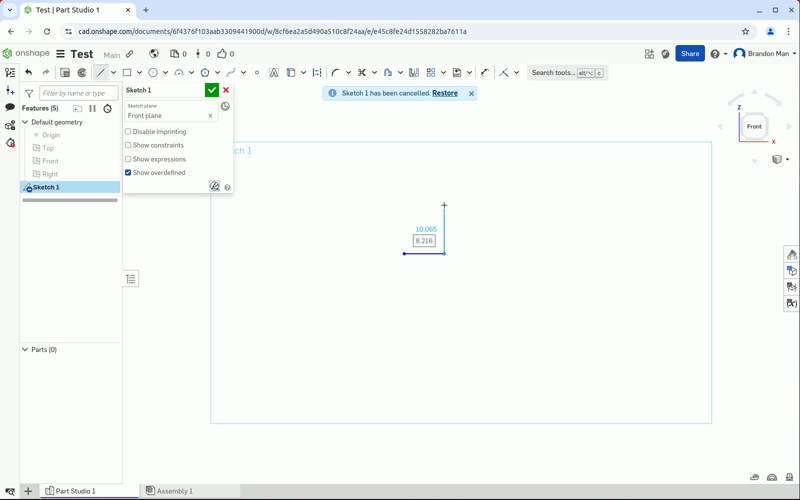
click(444, 204)
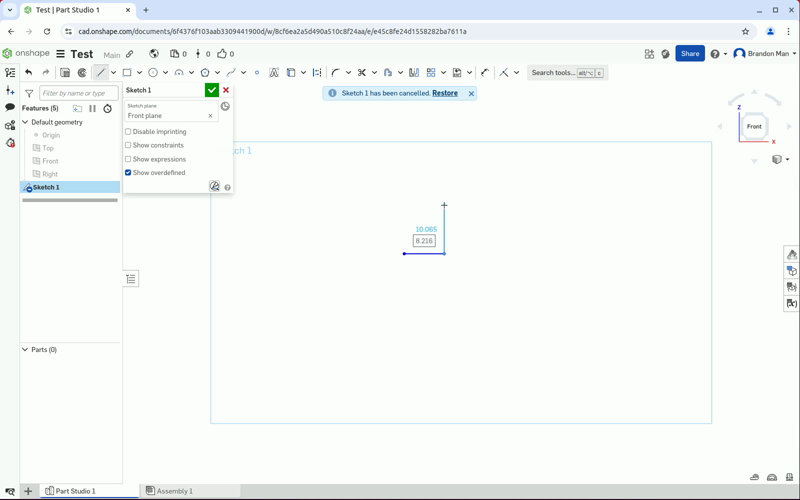
key_up(shift)
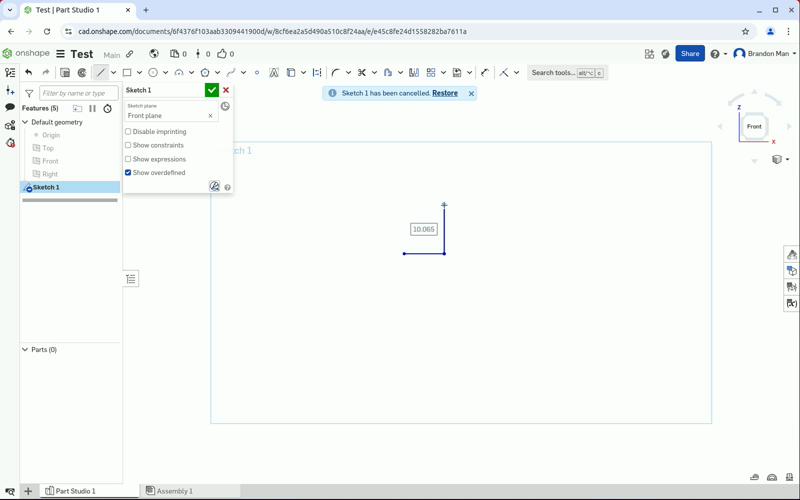
key_down(shift)
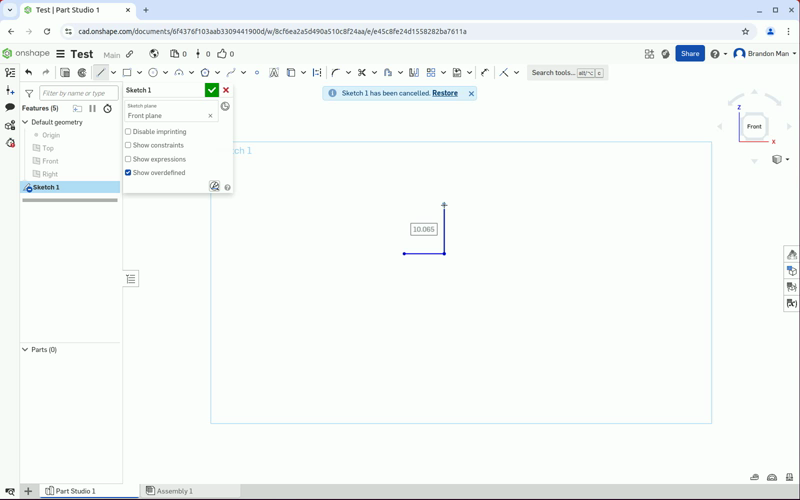
mouse_move(474, 204)
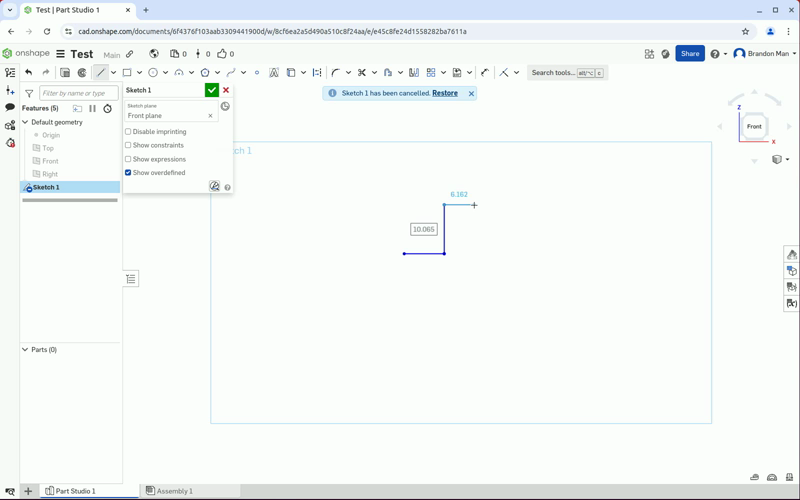
mouse_move(404, 204)
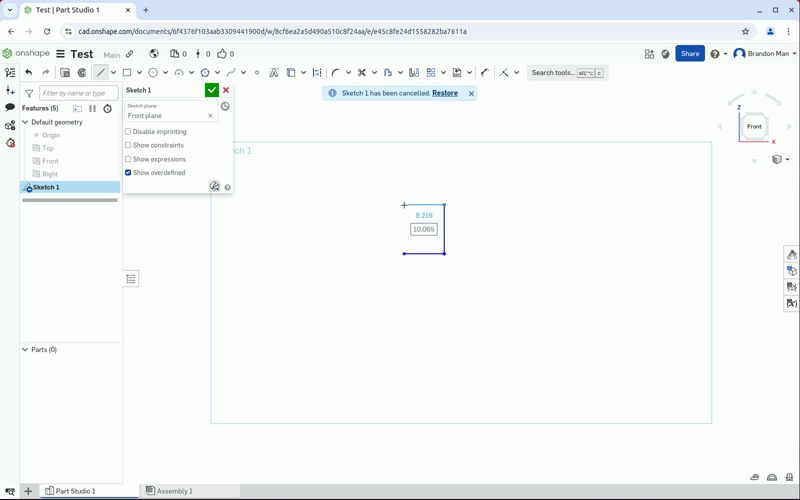
click(404, 204)
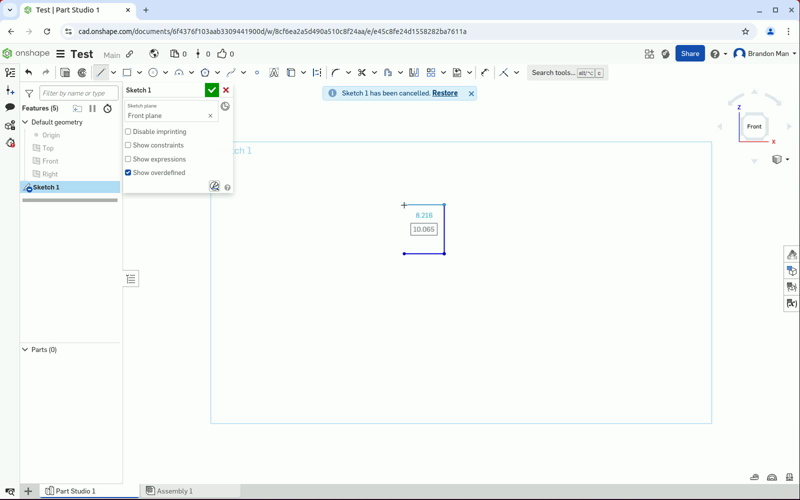
key_up(shift)
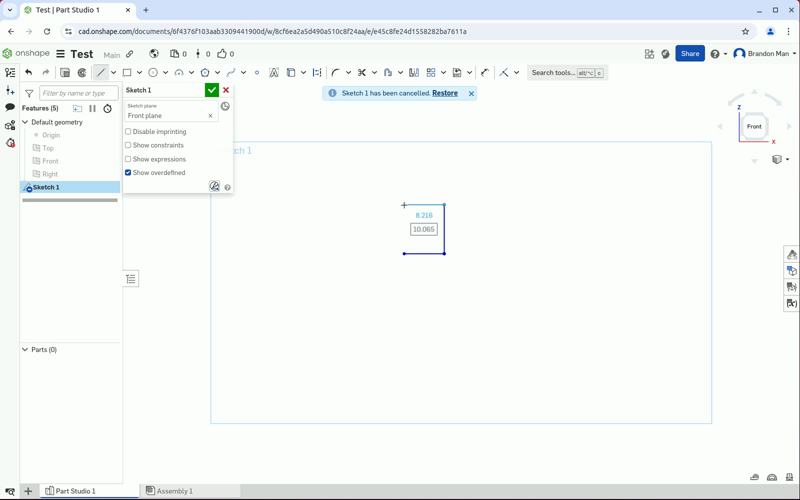
mouse_move(434, 204)
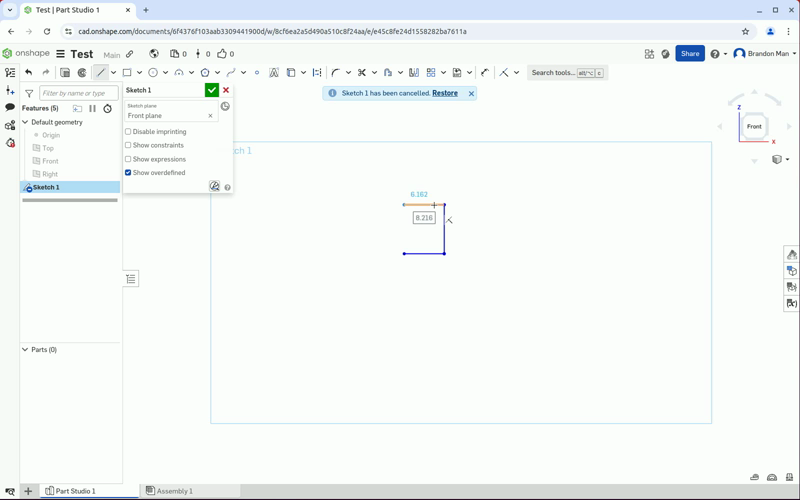
key_down(shift)
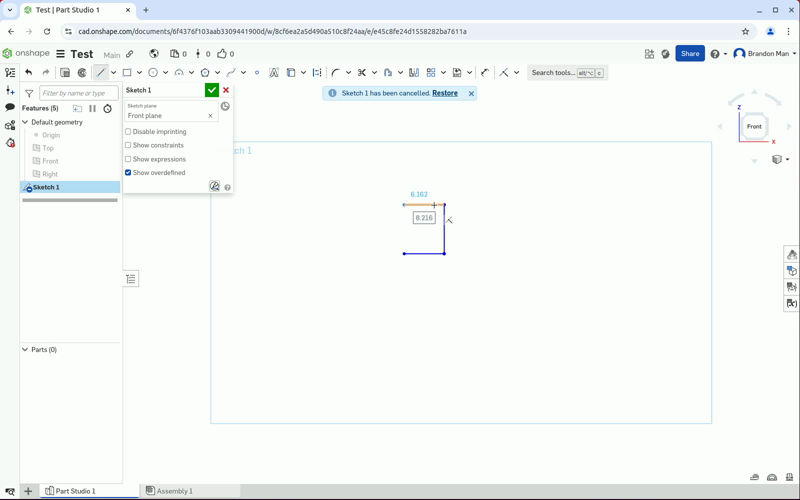
mouse_move(404, 253)
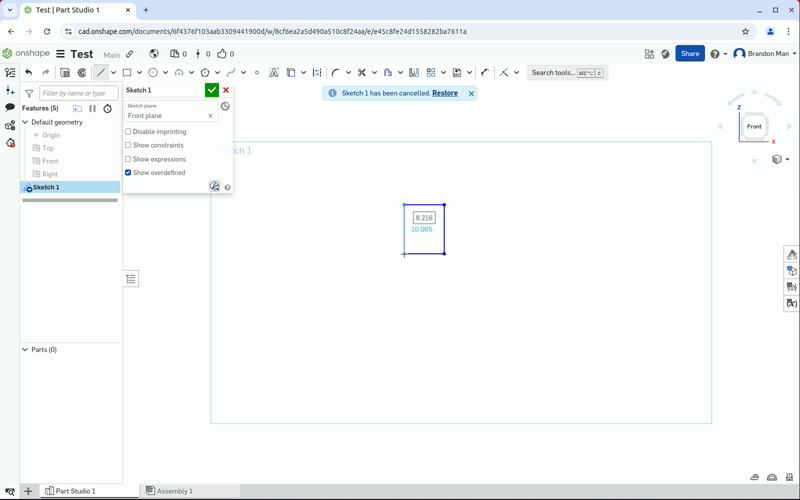
key_up(shift)
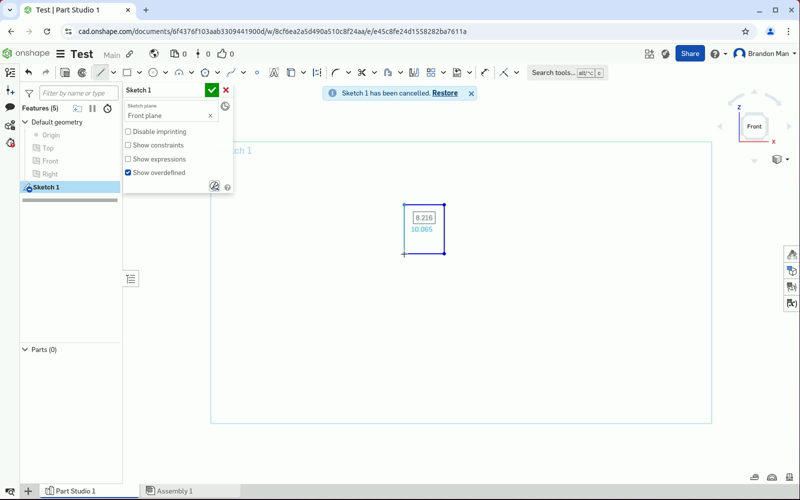
click(404, 253)
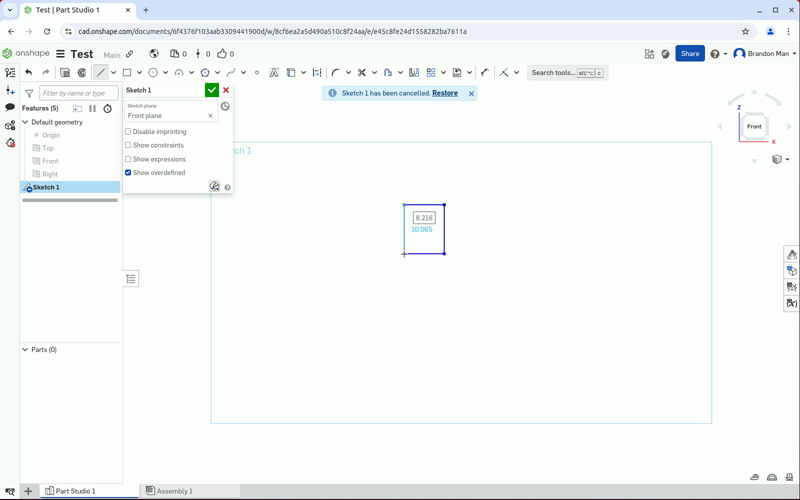
key(esc)
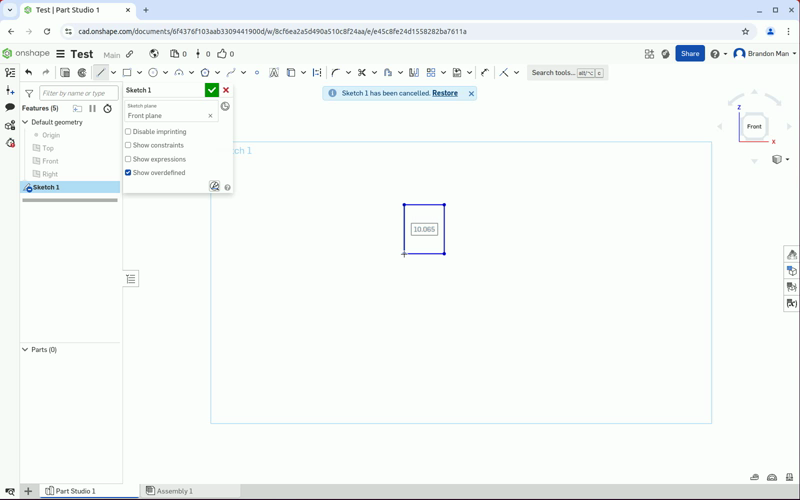
mouse_move(407, 219)
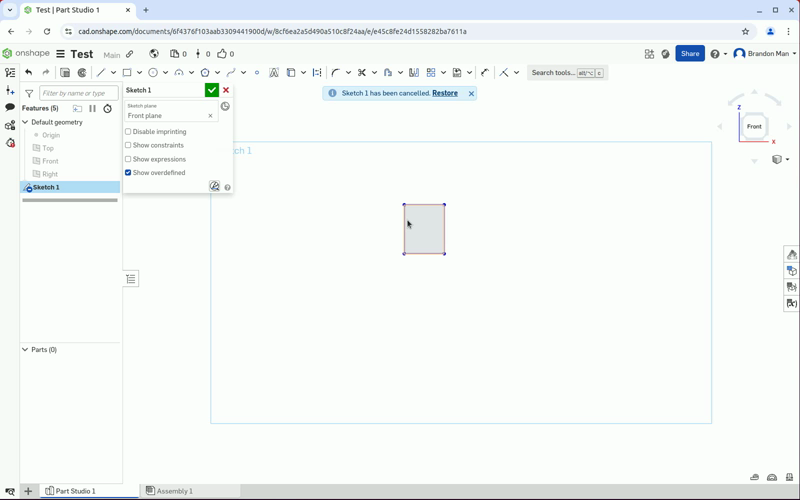
click(407, 219)
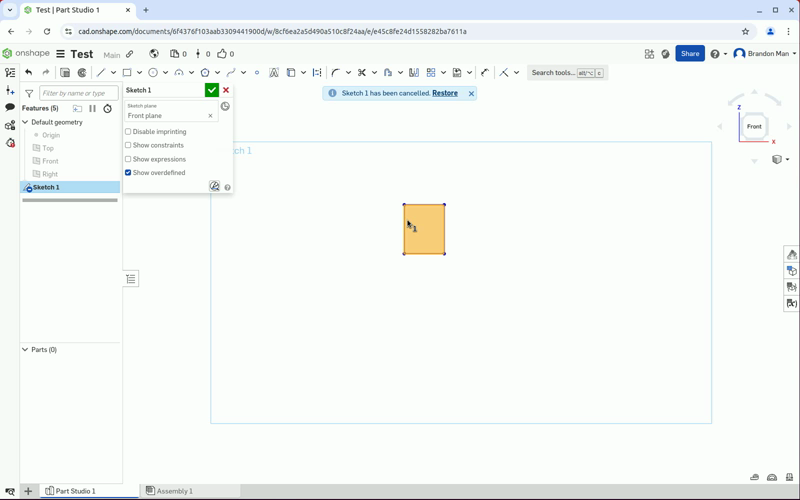
mouse_move(73, 352)
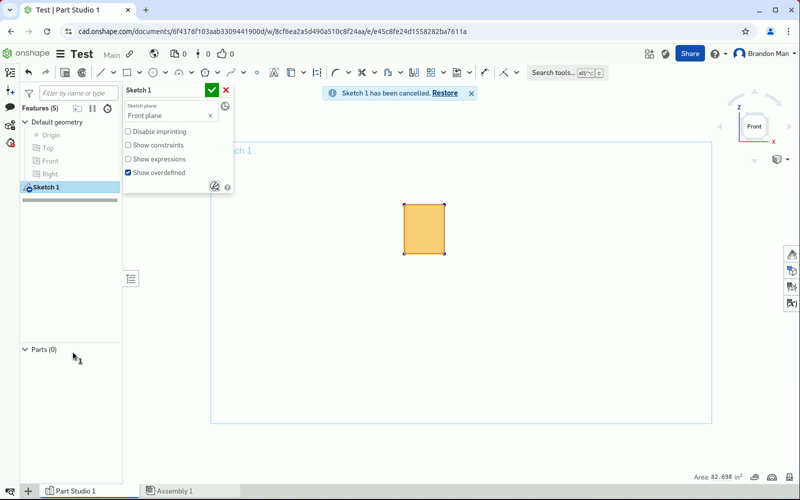
key(shift+y)
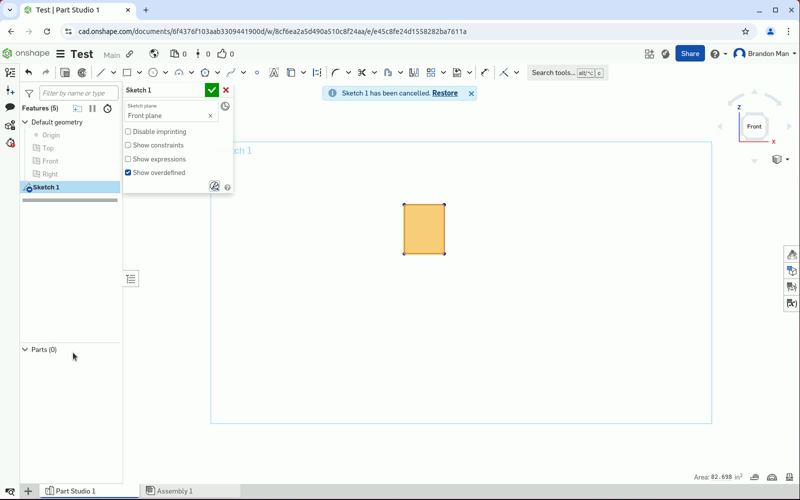
key(shift+e)
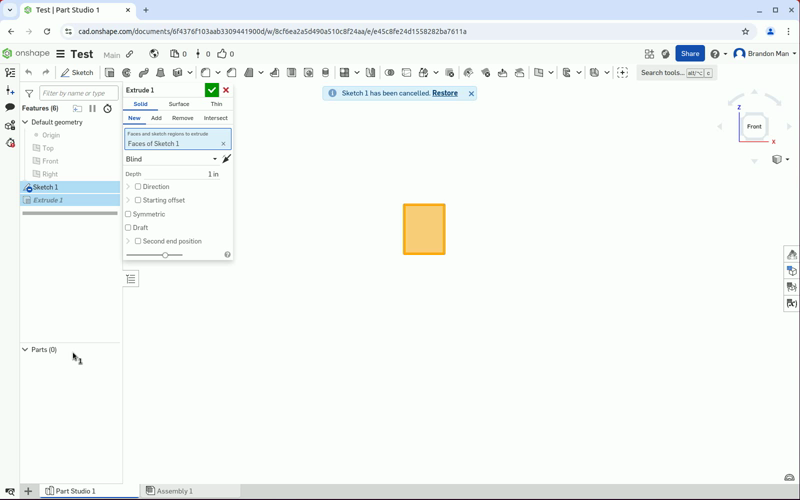
mouse_move(143, 106)
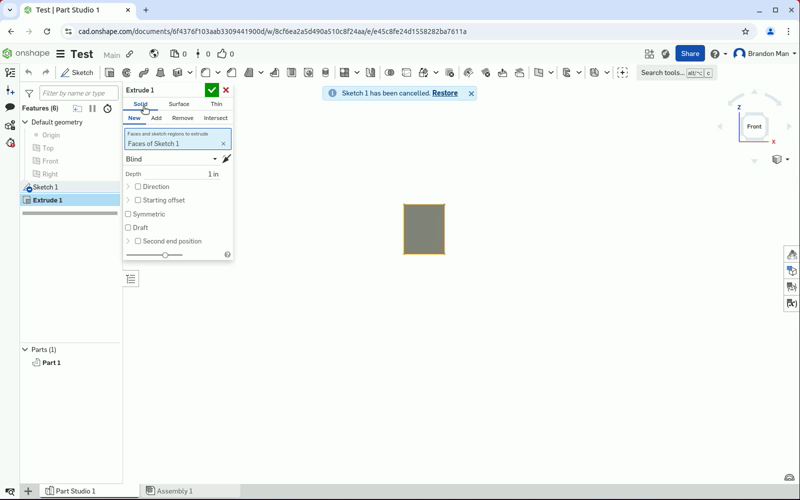
click(143, 106)
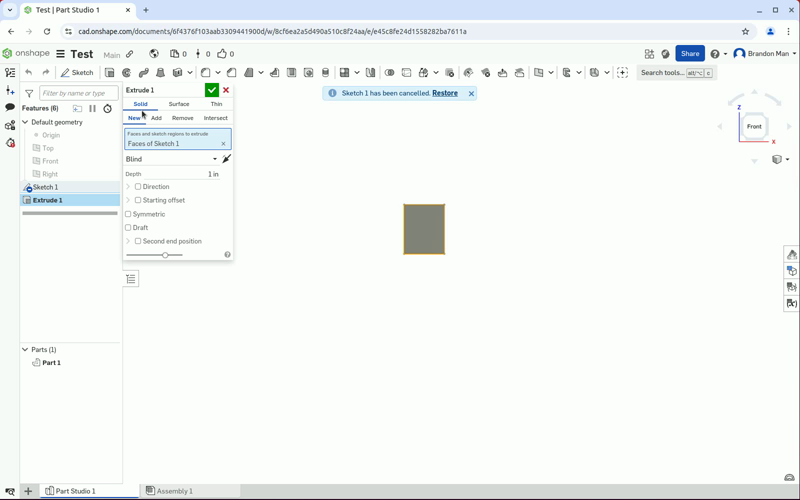
mouse_move(137, 120)
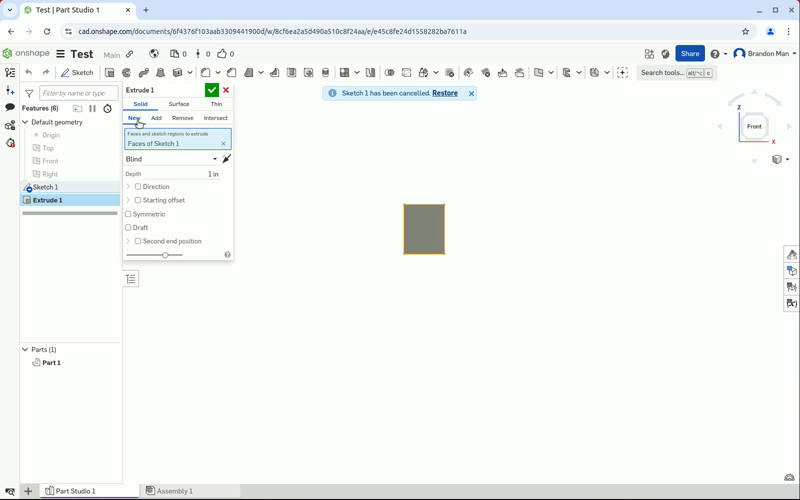
click(137, 120)
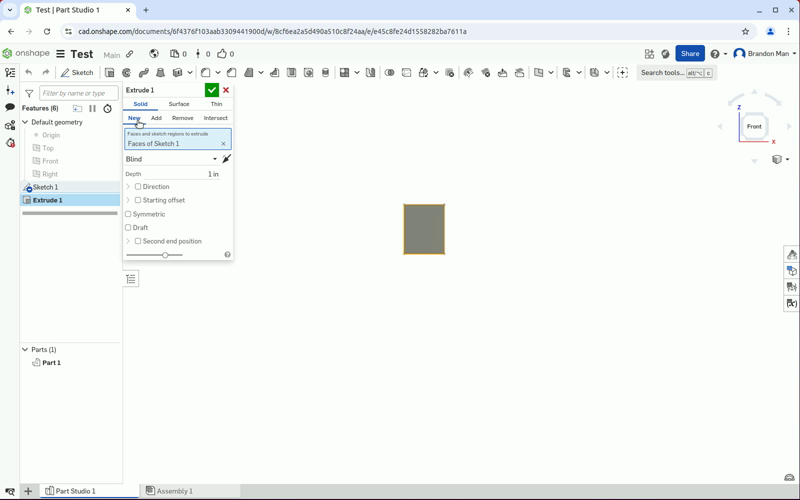
key(tab, 4)
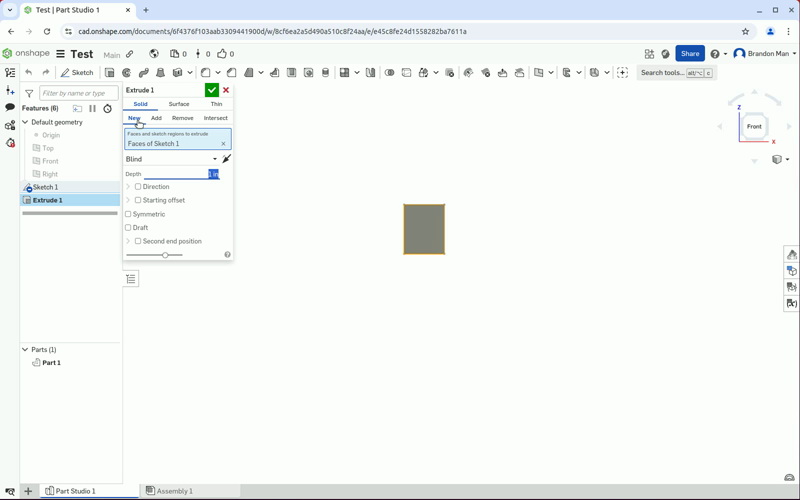
text(10.591)
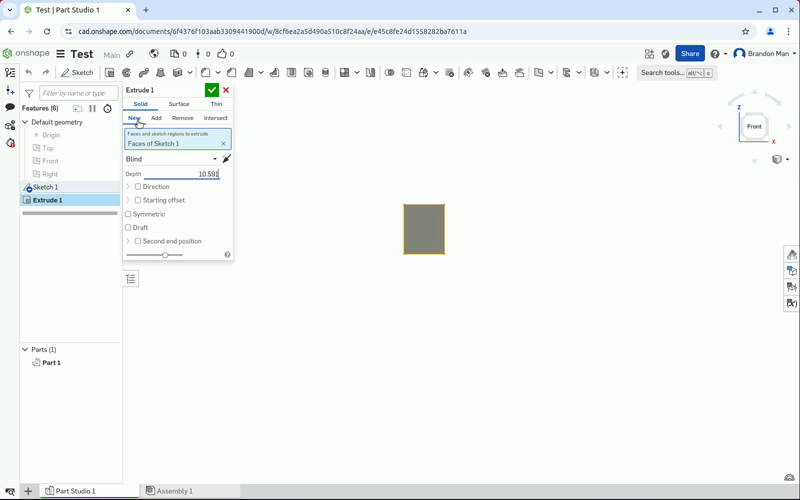
key(enter)
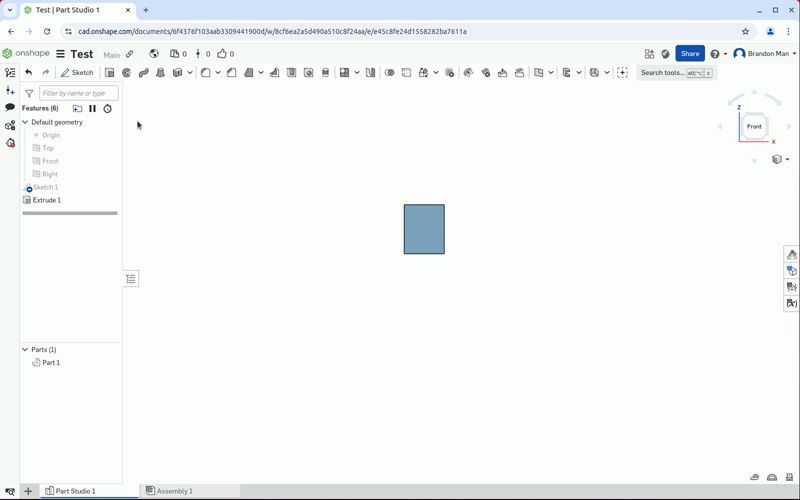
key(shift+h)
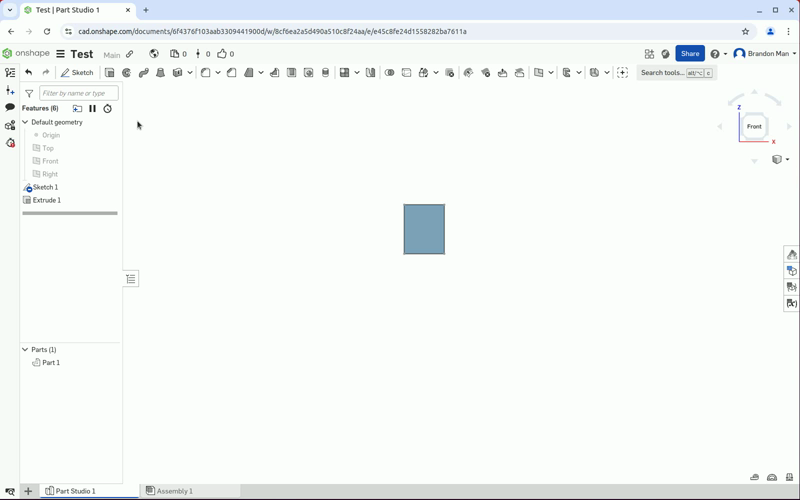
key(shift+h)
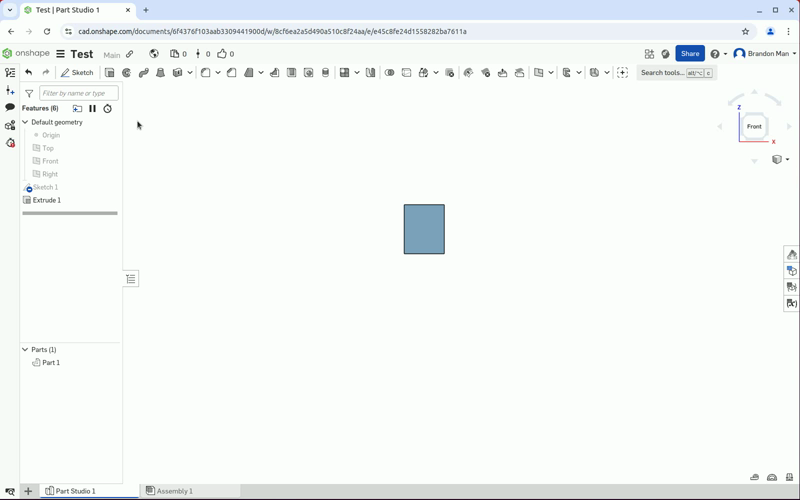
mouse_move(73, 189)
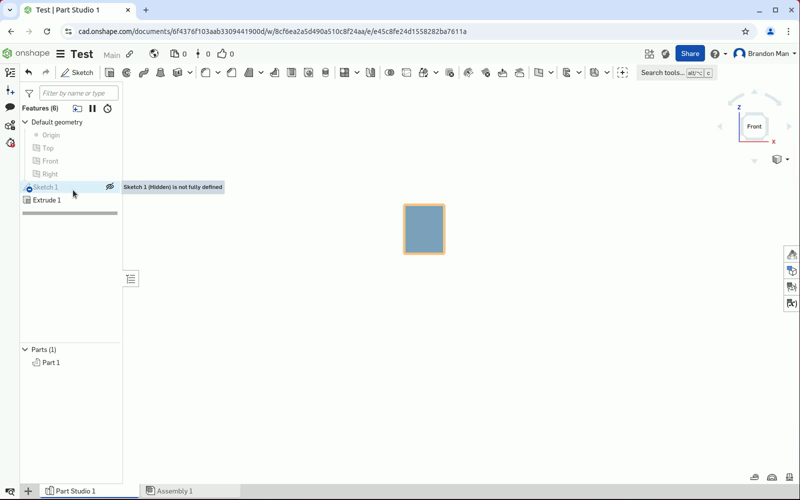
click(73, 189)
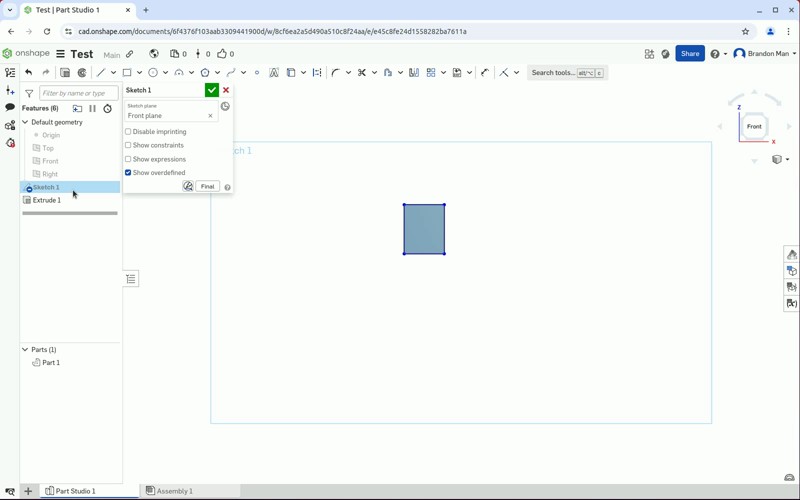
mouse_move(229, 92)
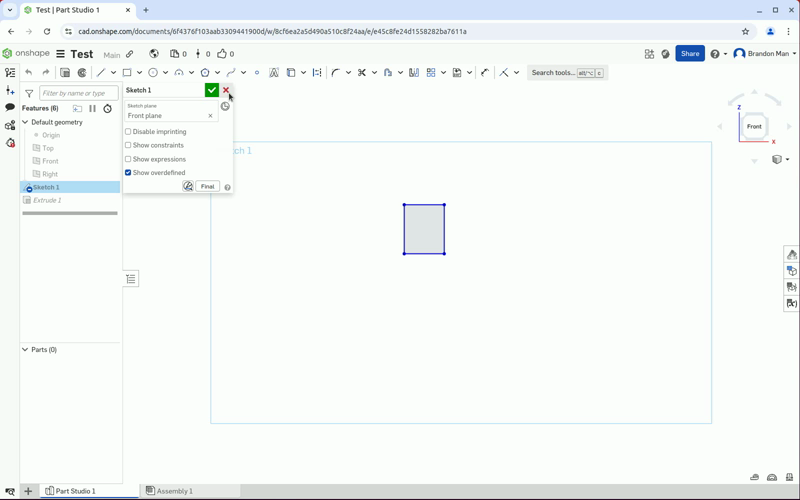
click(229, 92)
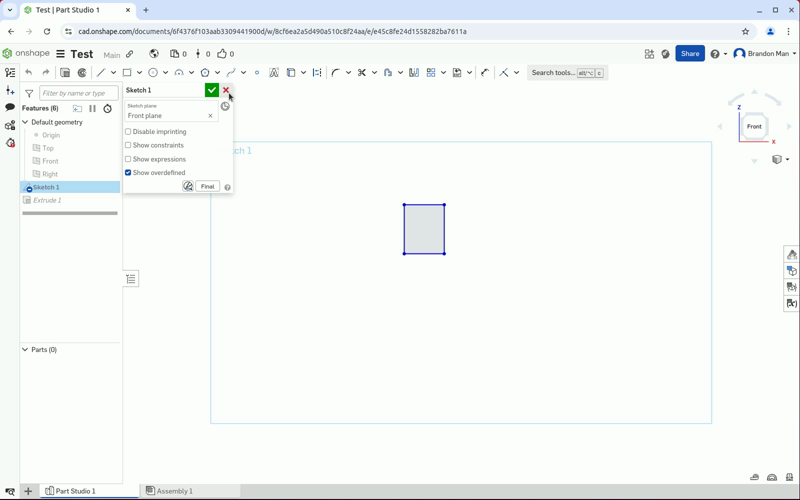
key(shift+s)
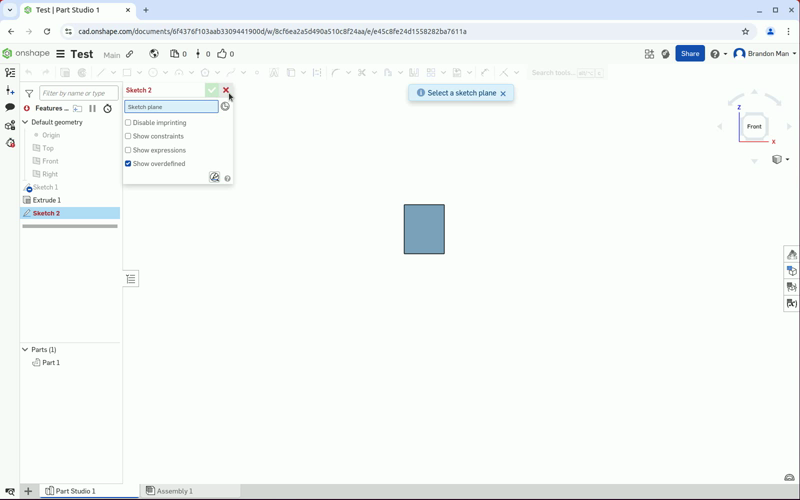
mouse_move(73, 163)
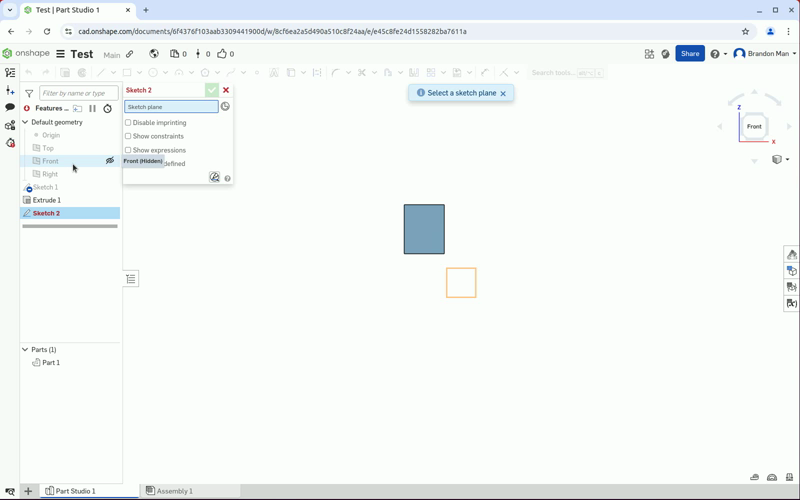
click(73, 163)
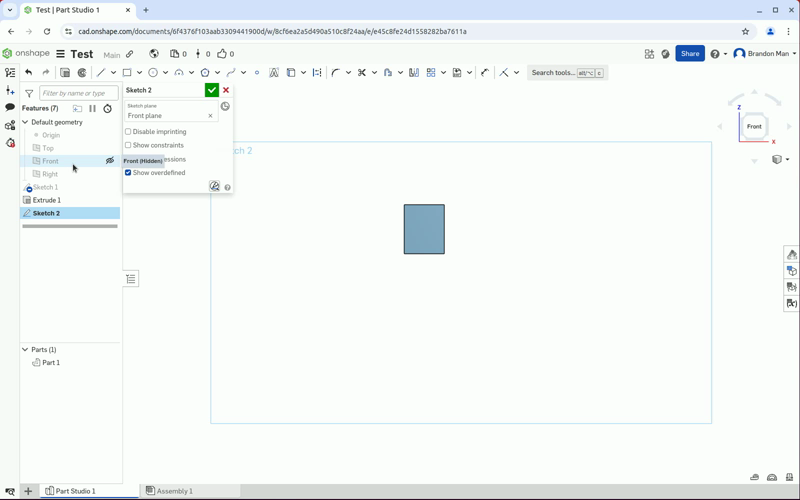
mouse_move(73, 352)
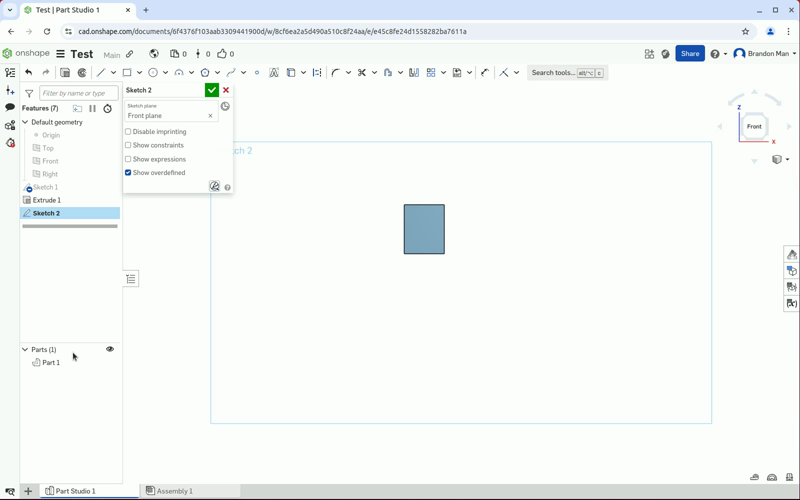
key(y)
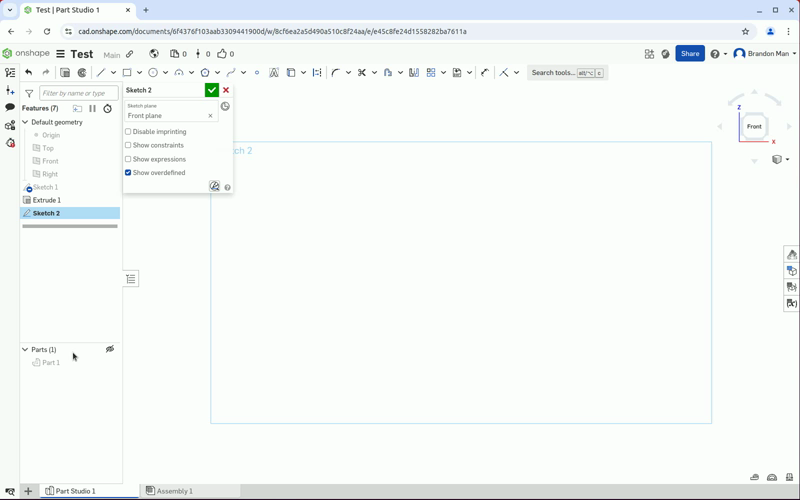
key(l)
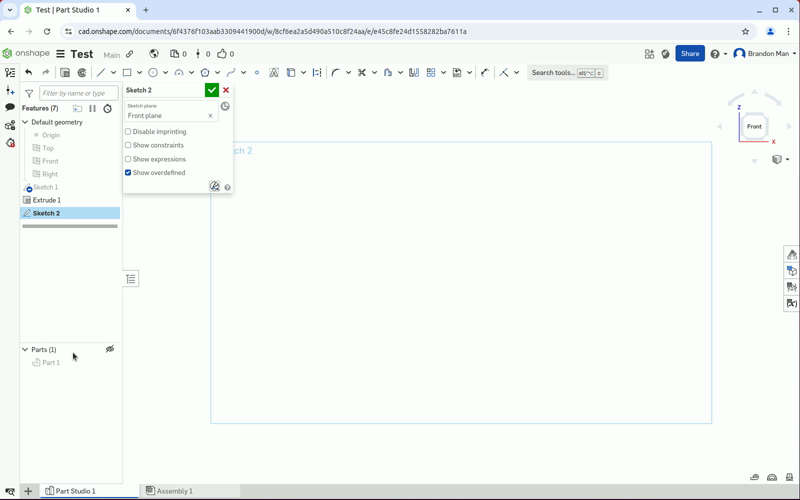
key_down(shift)
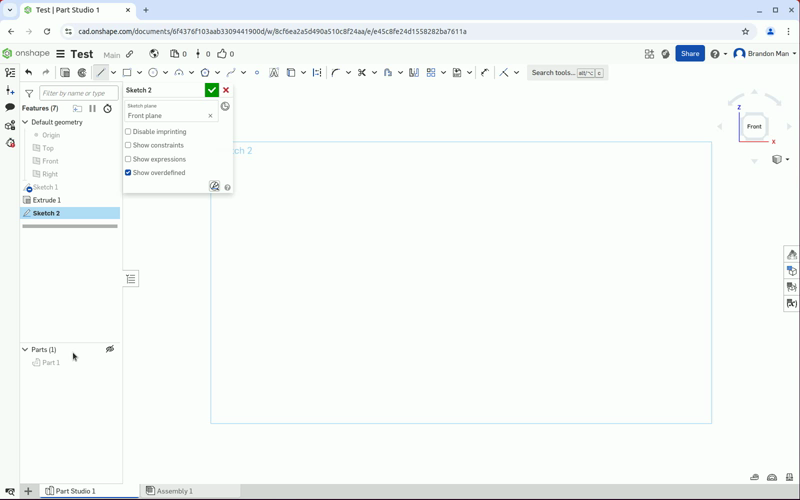
mouse_move(363, 253)
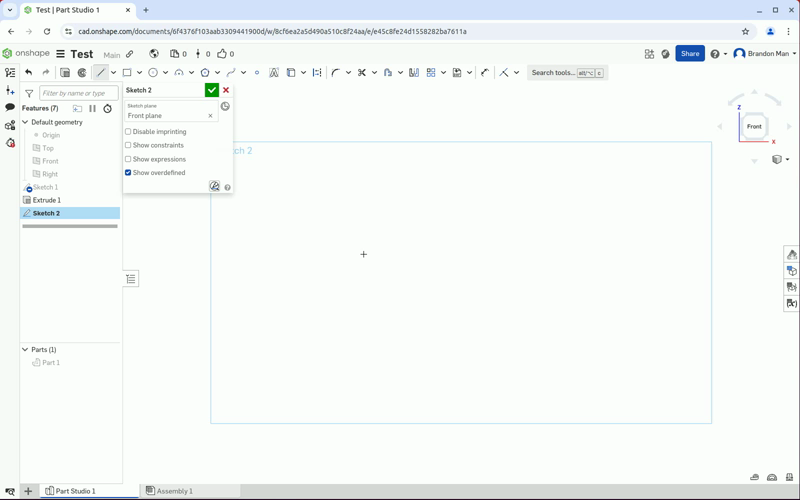
click(363, 253)
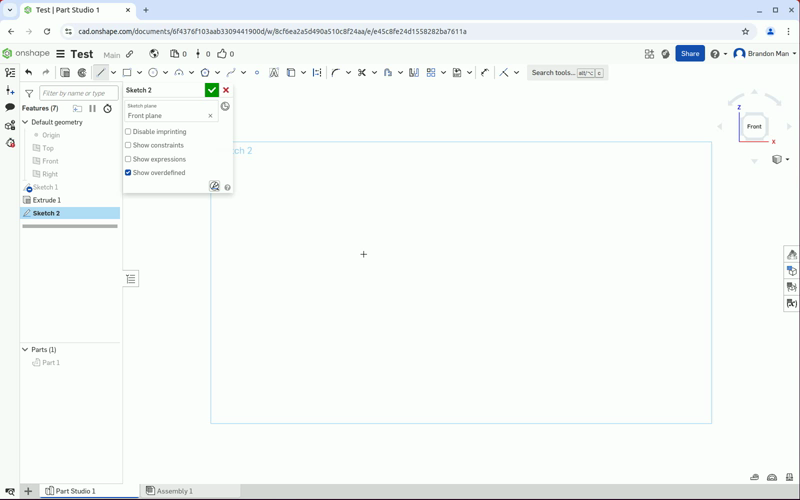
key_up(shift)
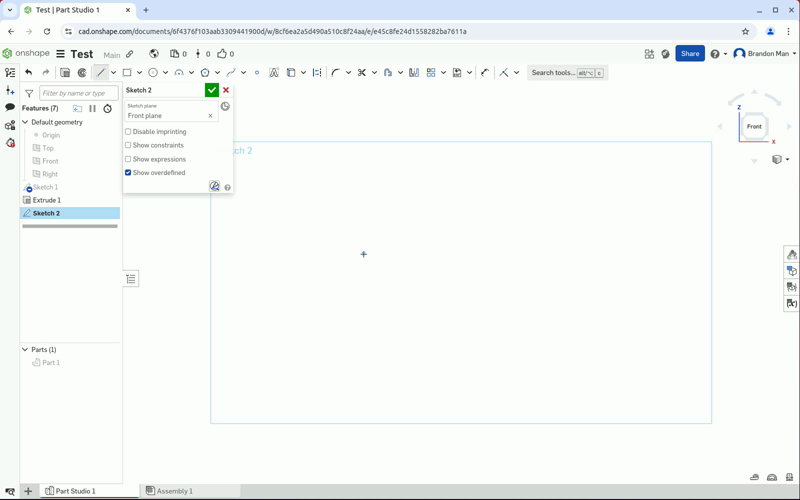
key_down(shift)
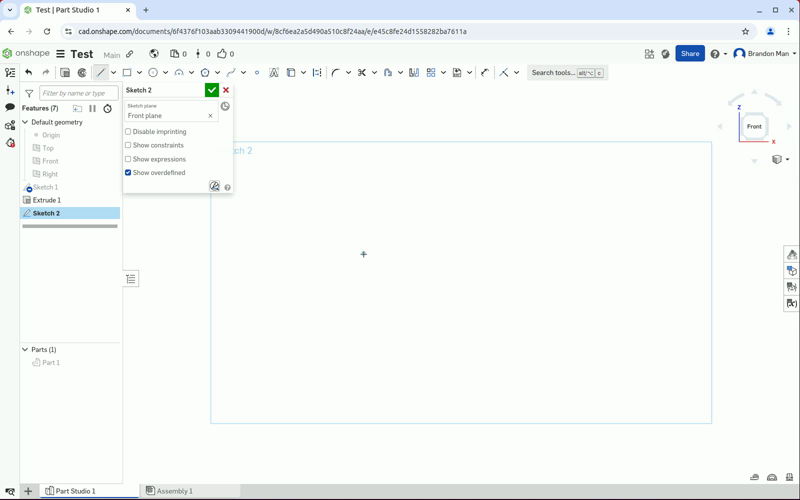
mouse_move(393, 253)
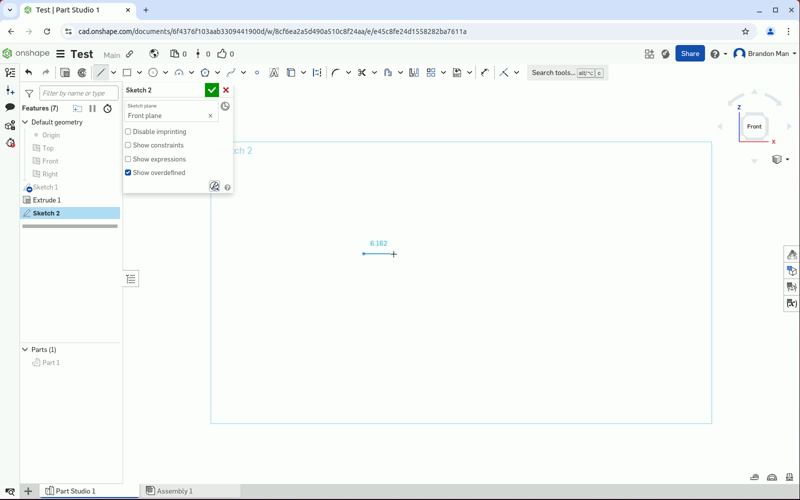
mouse_move(405, 253)
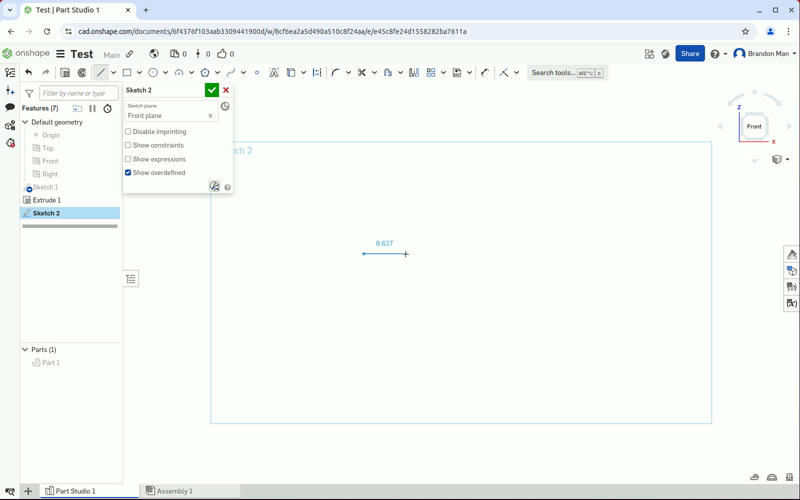
click(405, 253)
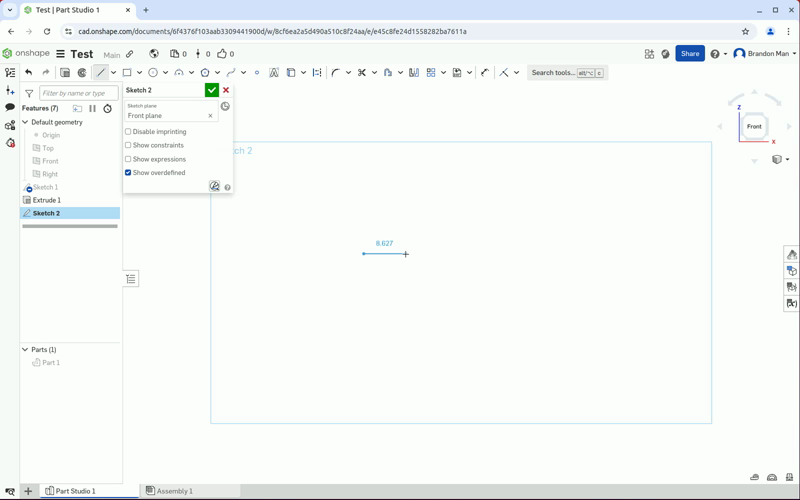
key_up(shift)
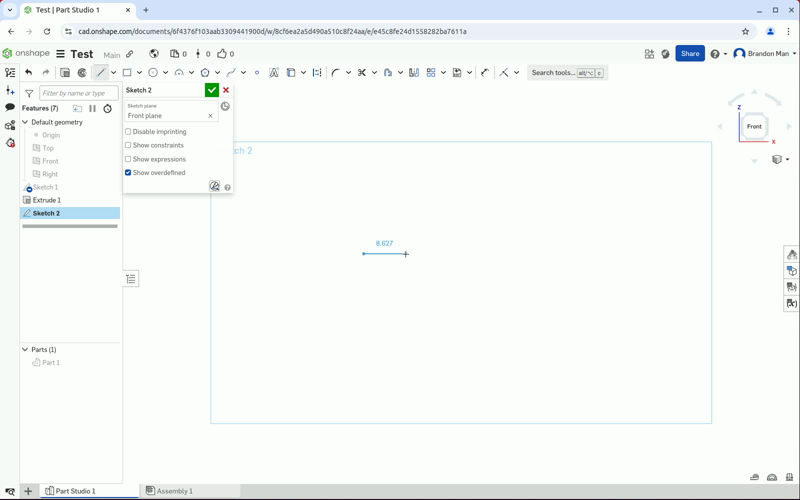
key_down(shift)
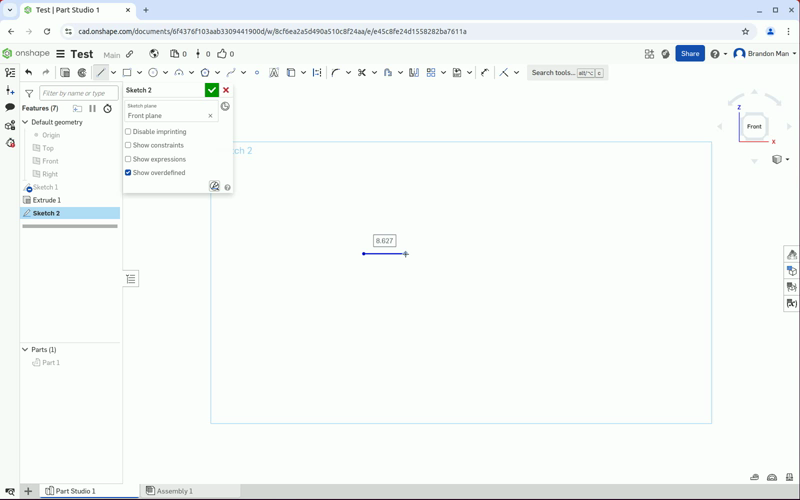
mouse_move(435, 253)
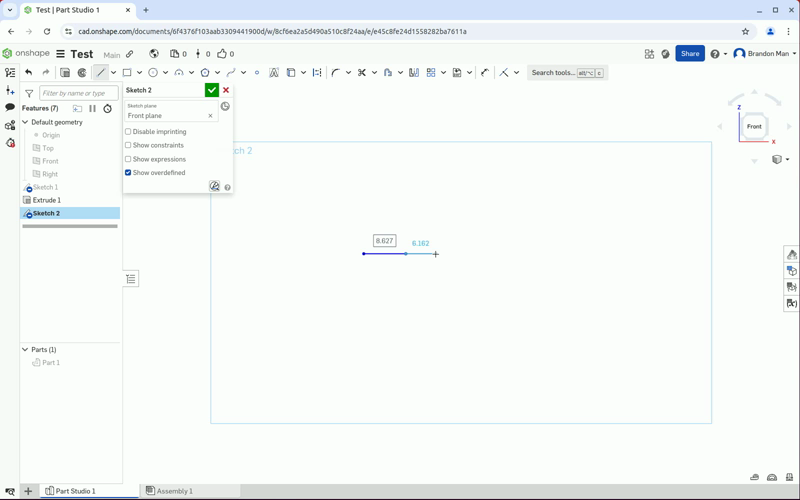
mouse_move(405, 205)
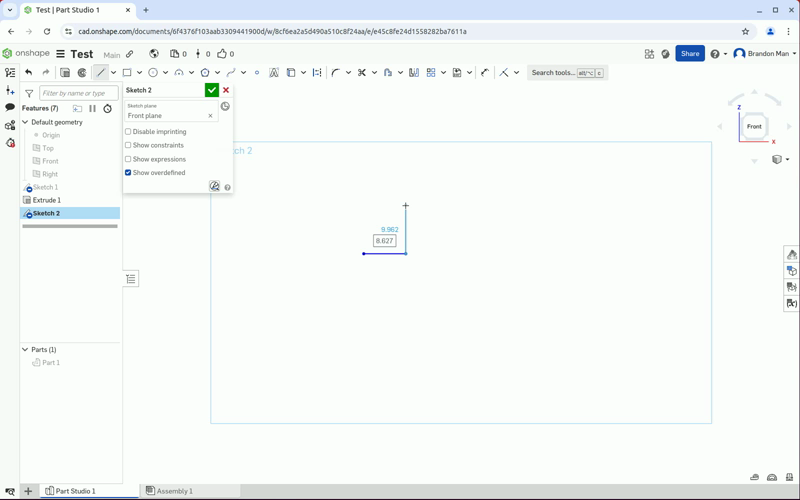
click(405, 205)
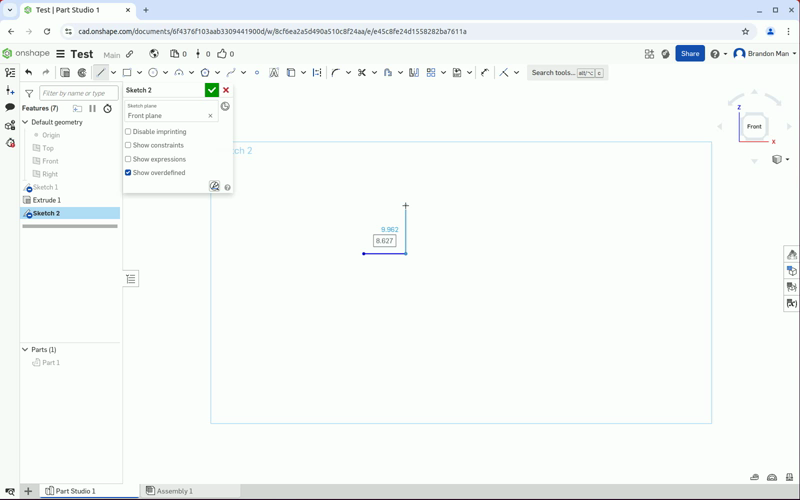
key_up(shift)
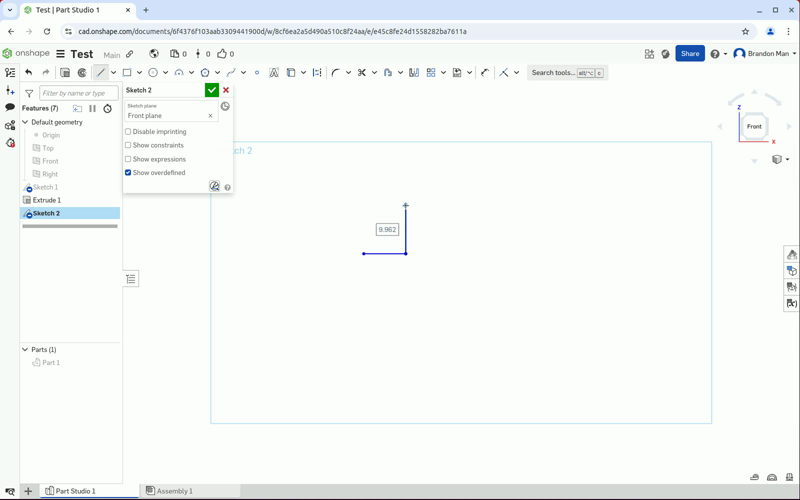
key_down(shift)
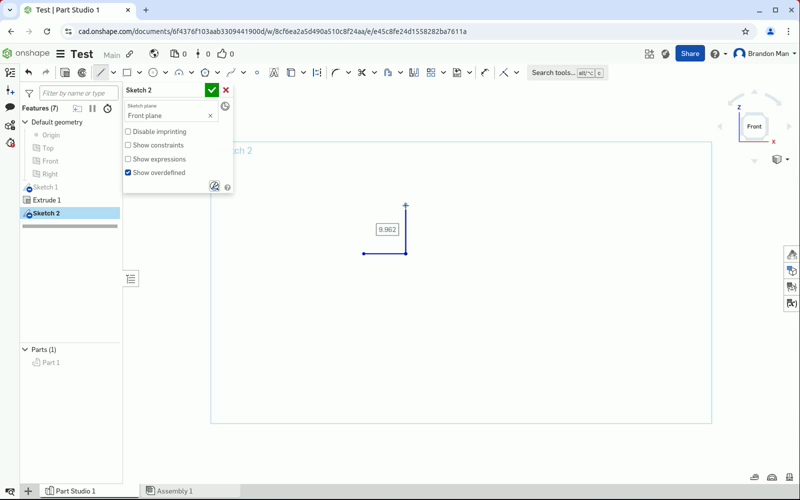
mouse_move(435, 205)
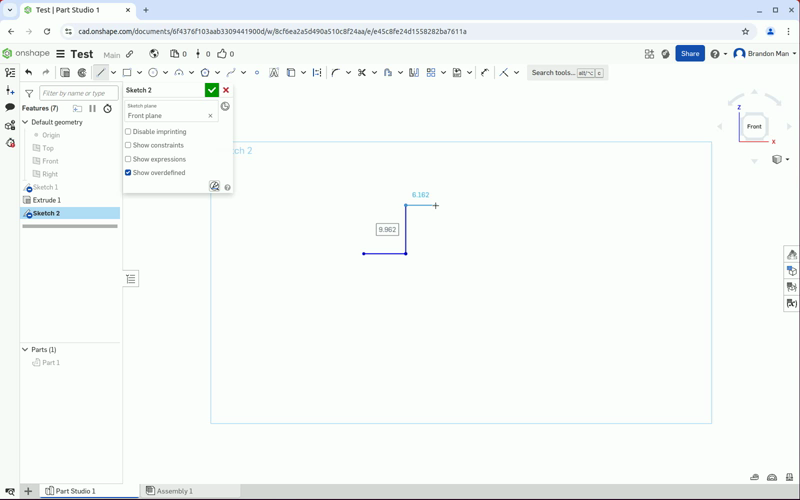
mouse_move(405, 170)
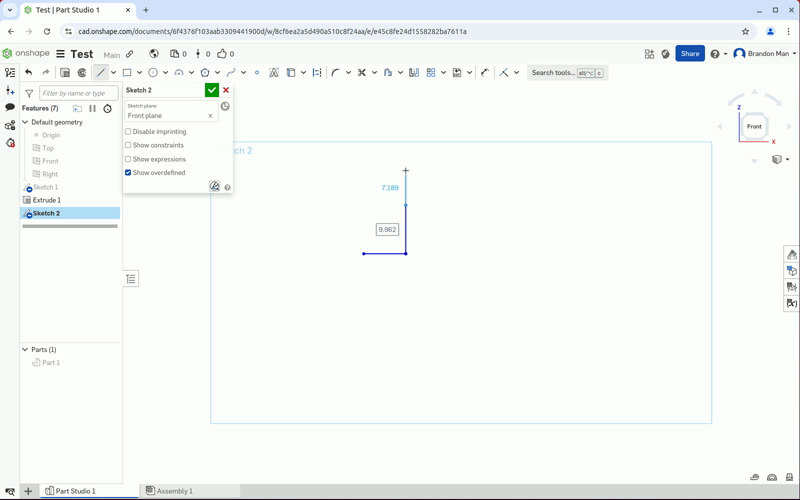
click(405, 170)
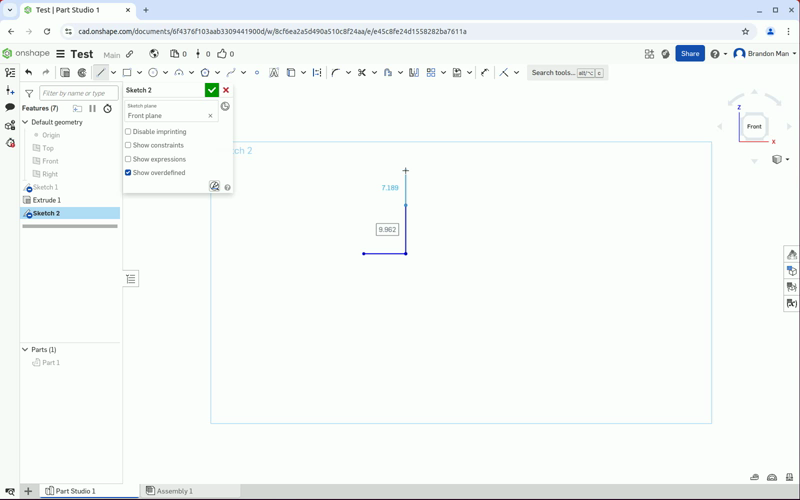
key_up(shift)
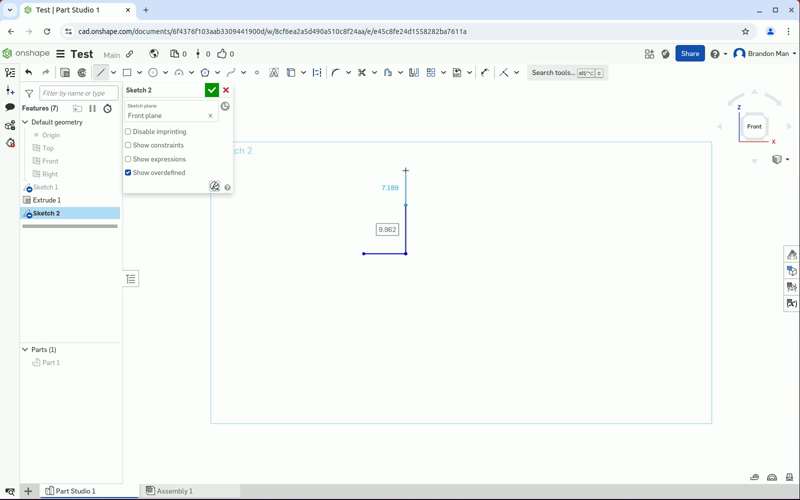
key_down(shift)
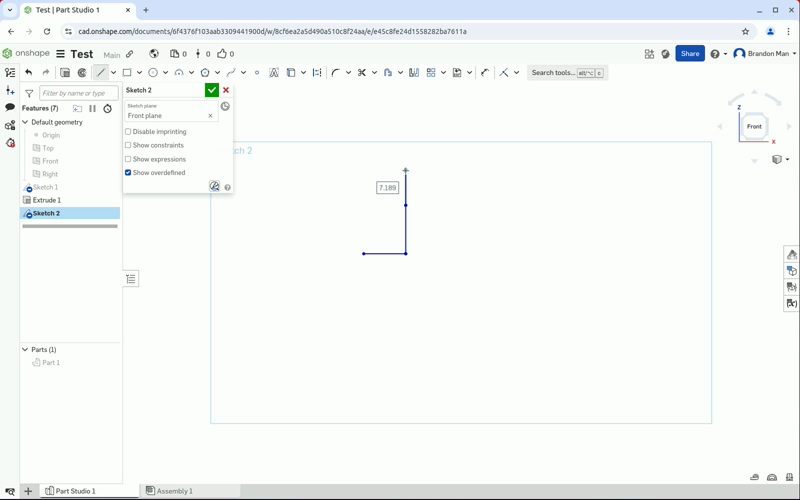
mouse_move(435, 170)
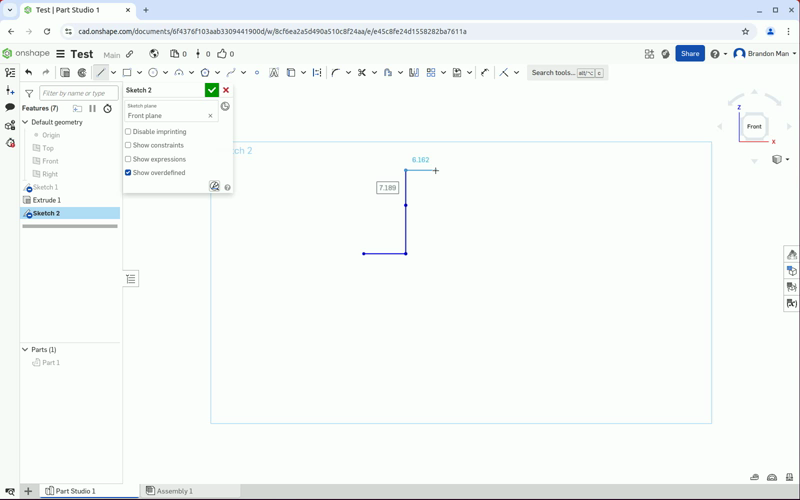
mouse_move(363, 170)
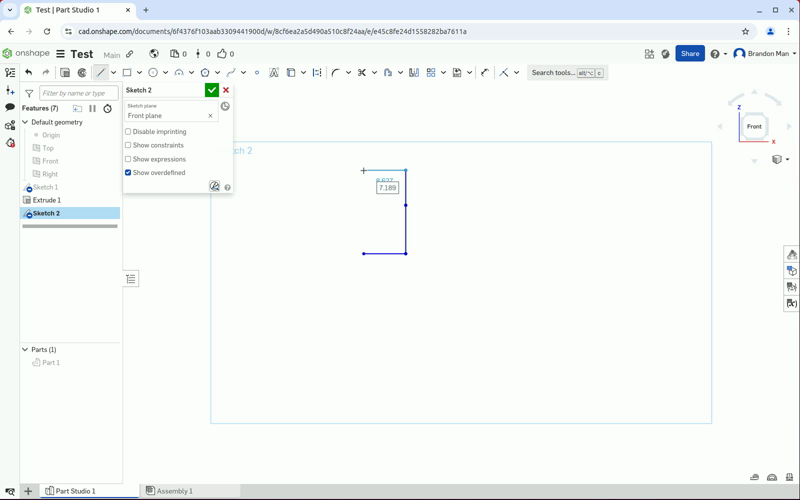
click(363, 170)
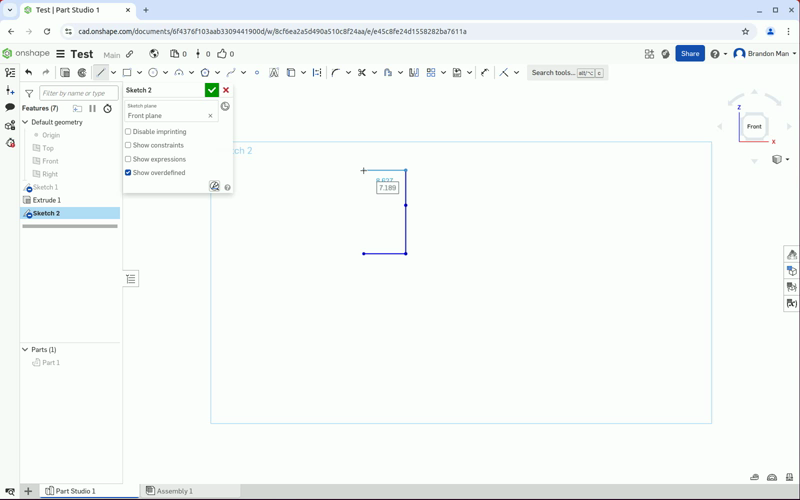
key_up(shift)
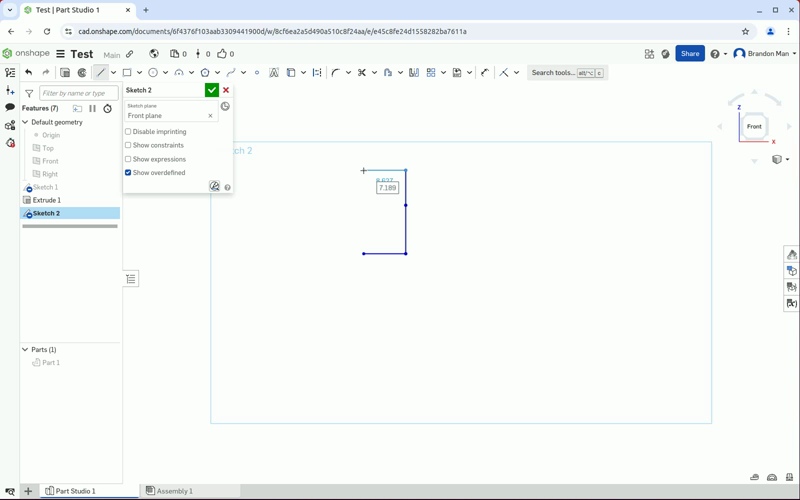
key_down(shift)
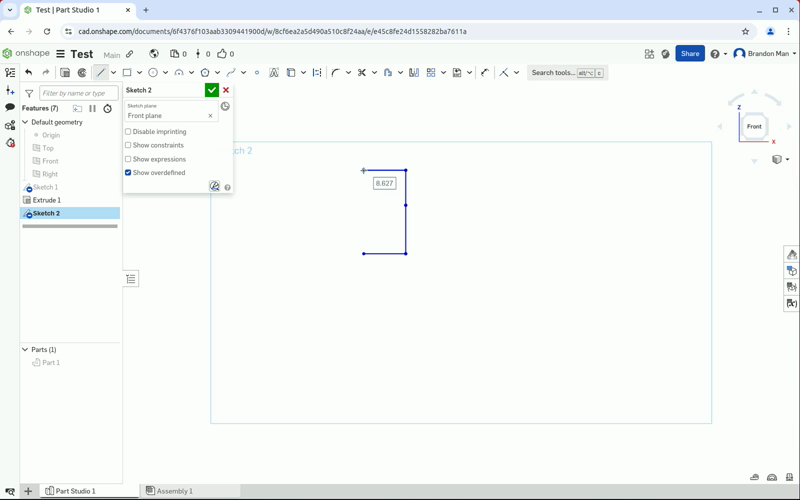
mouse_move(363, 253)
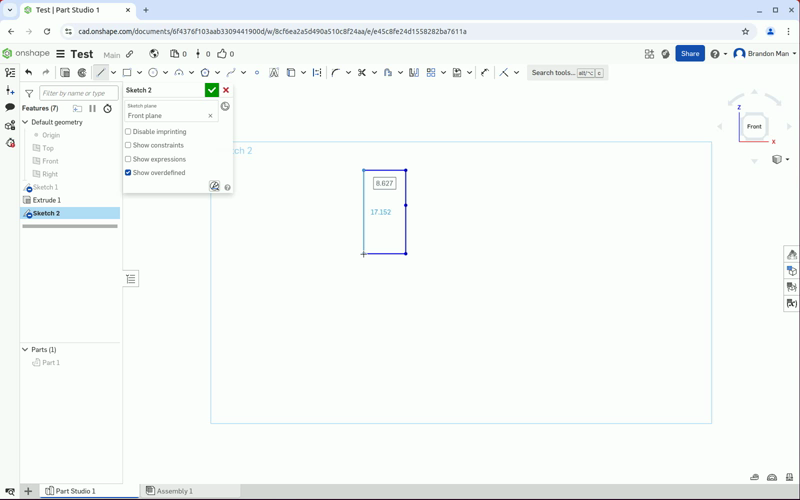
key_up(shift)
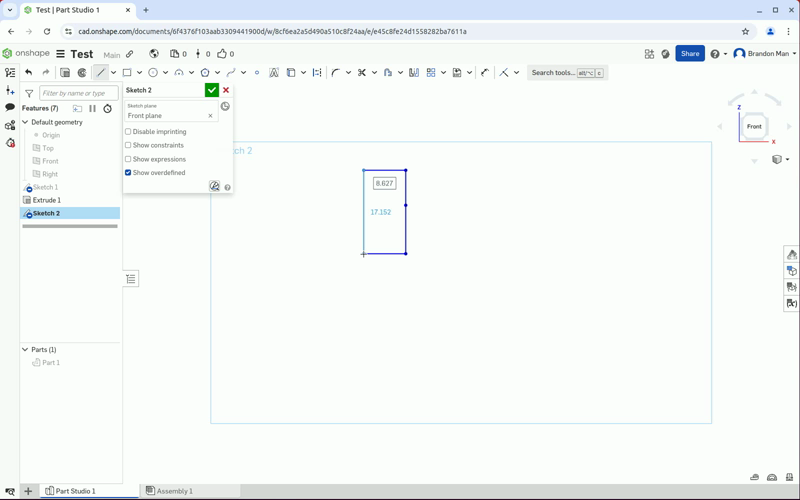
click(363, 253)
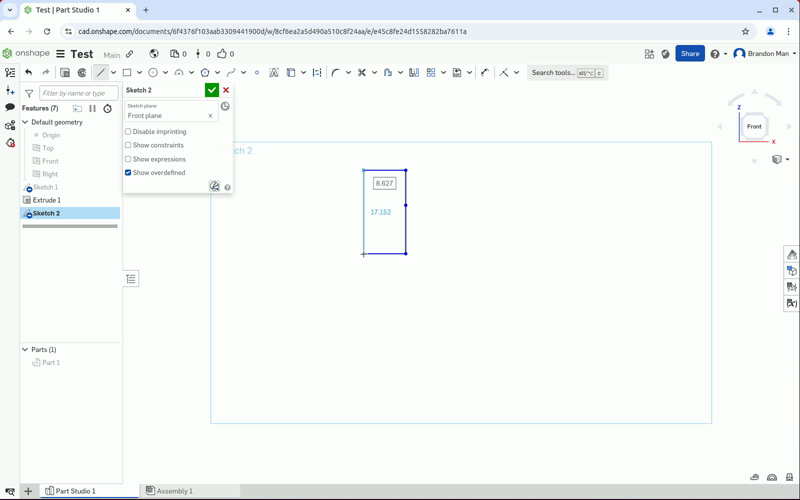
key(esc)
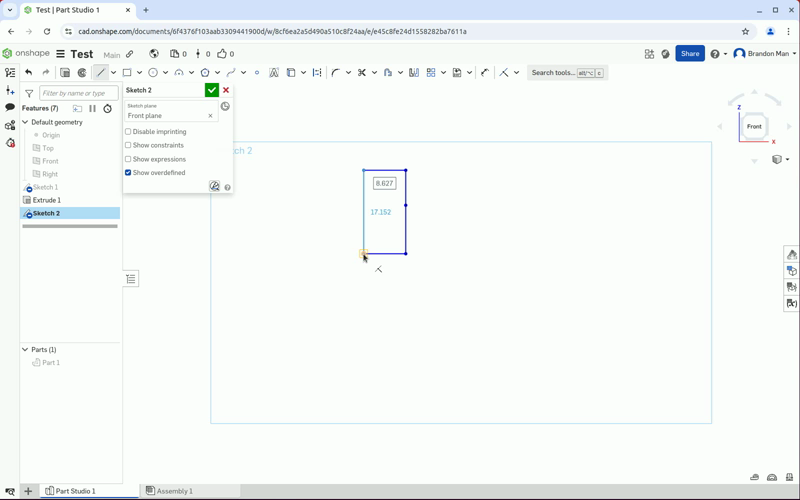
mouse_move(383, 229)
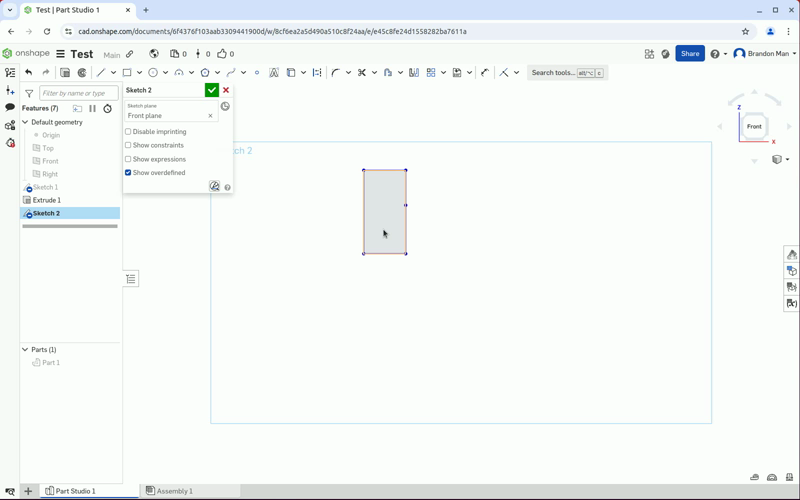
click(383, 229)
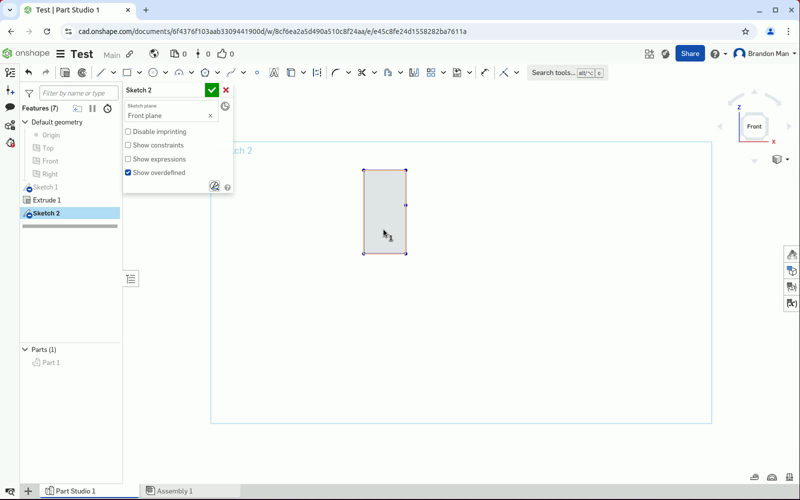
mouse_move(73, 352)
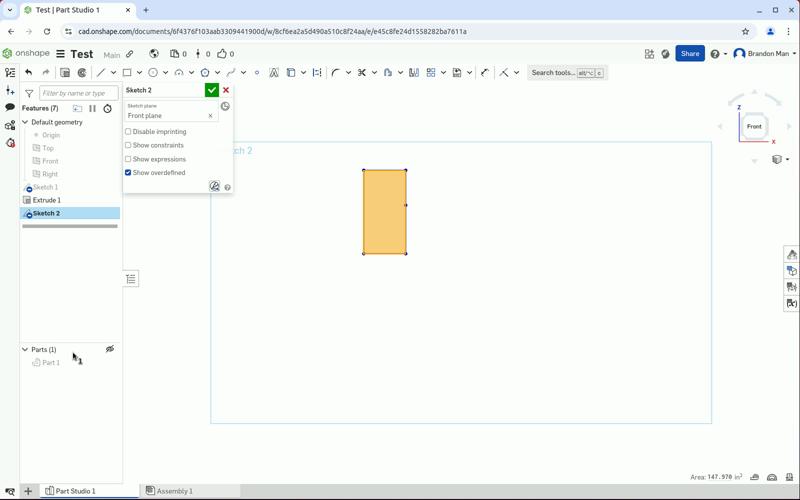
key(shift+y)
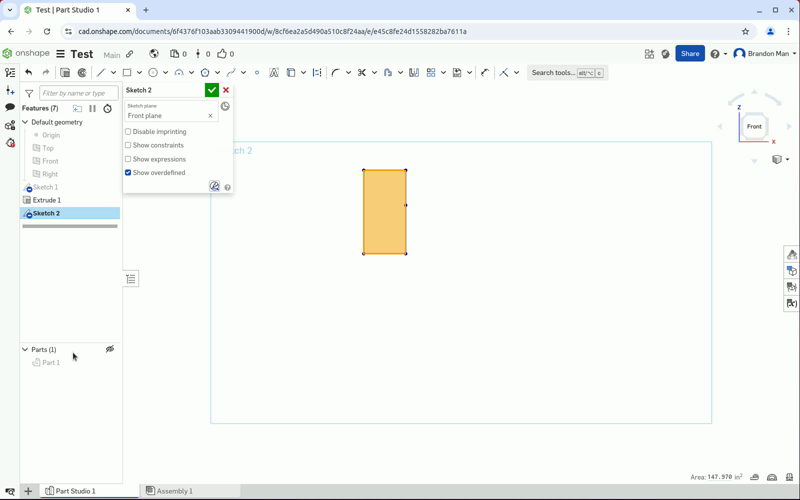
key(shift+e)
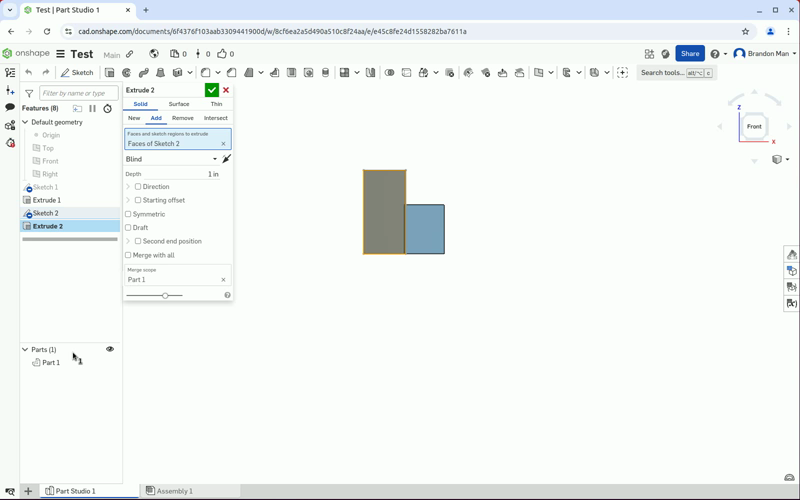
mouse_move(143, 106)
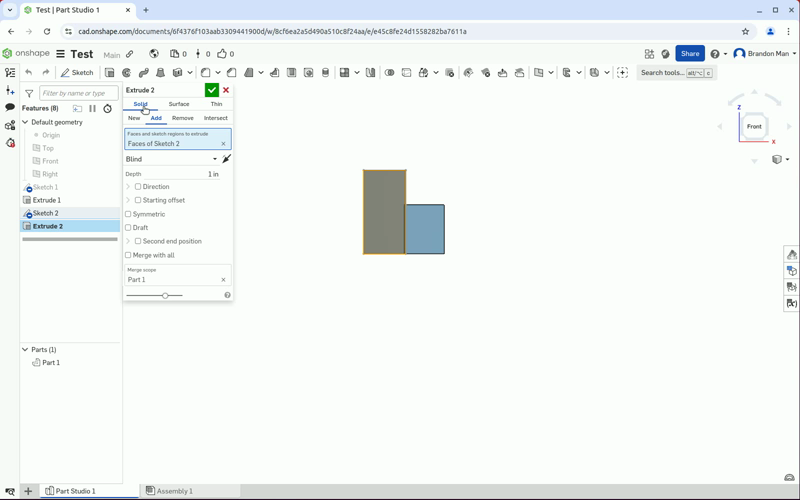
click(143, 106)
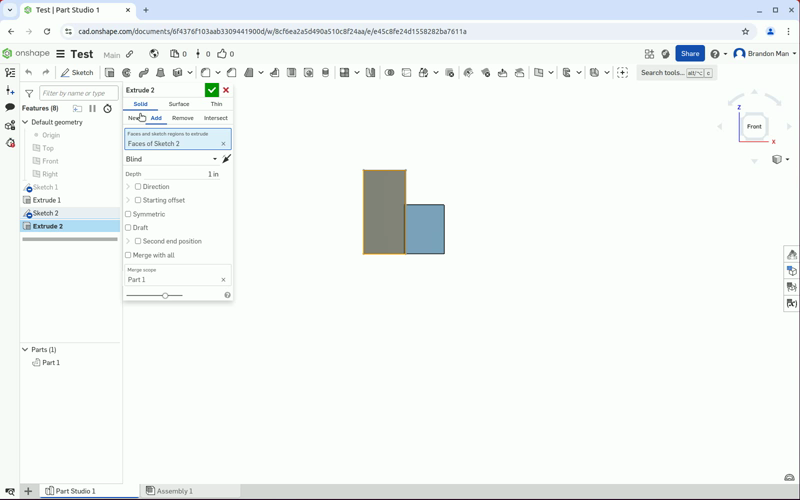
mouse_move(137, 120)
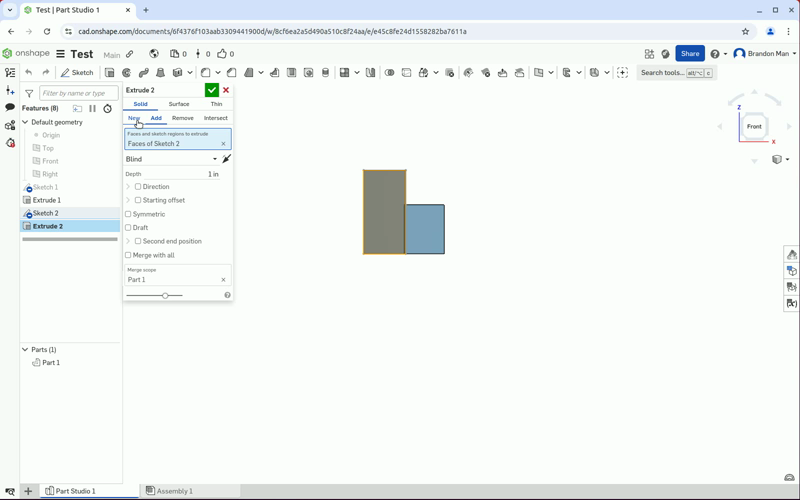
click(137, 120)
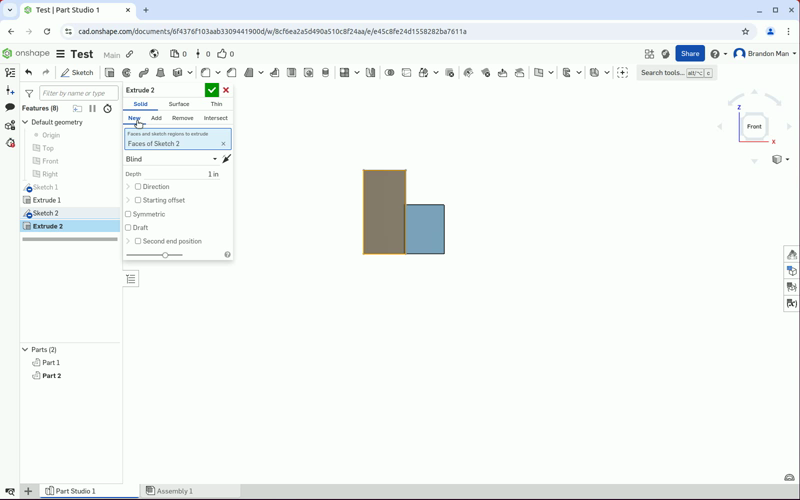
key(tab, 4)
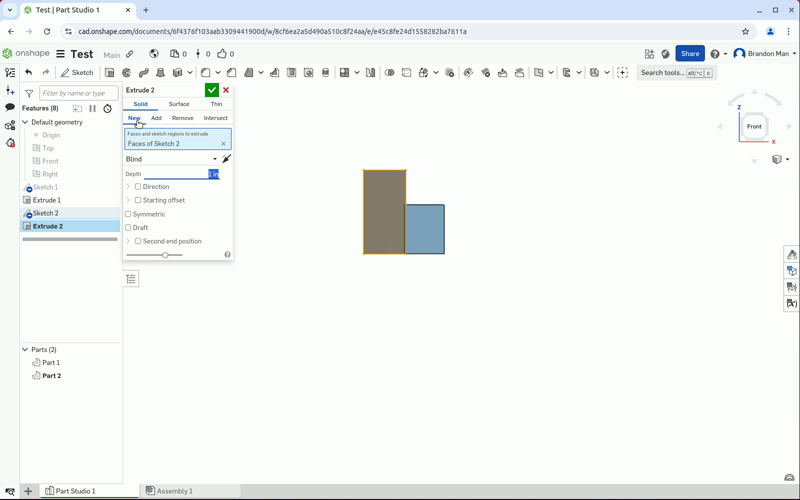
text(10.591)
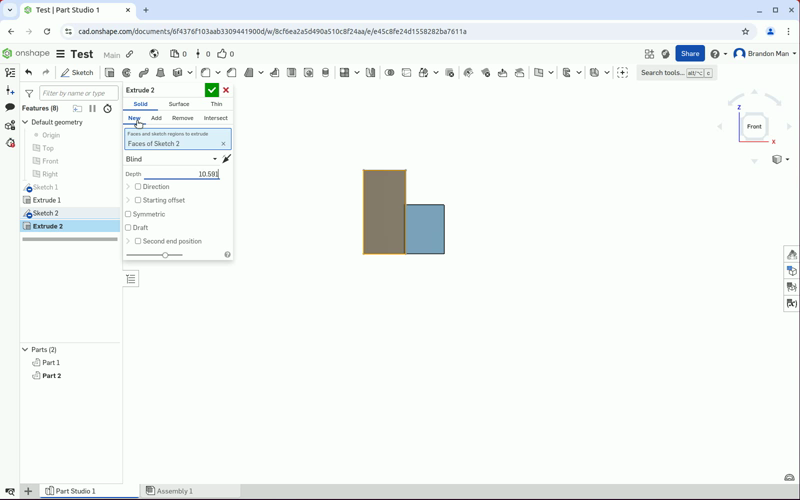
key(enter)
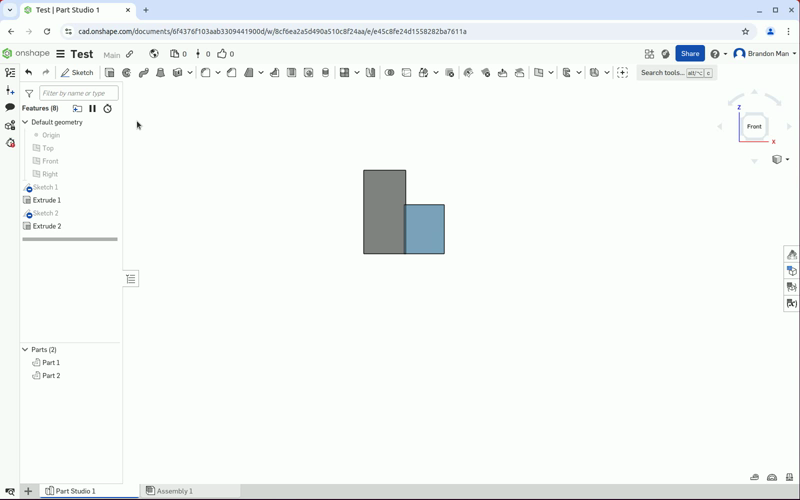
key(shift+h)
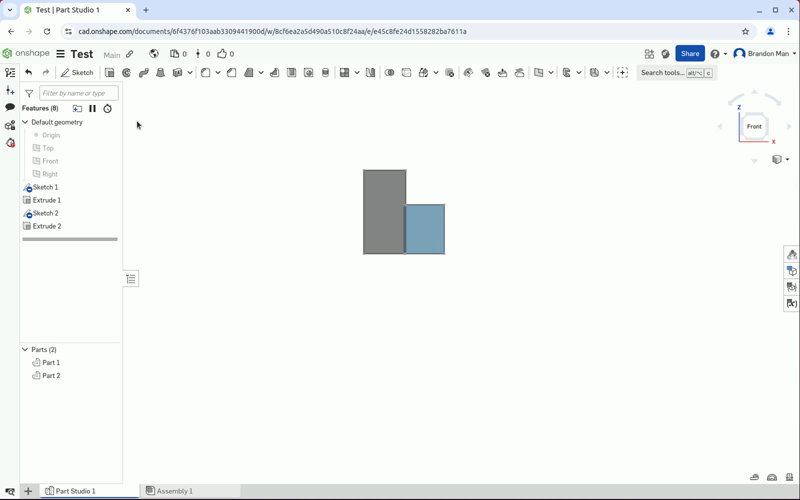
key(shift+h)
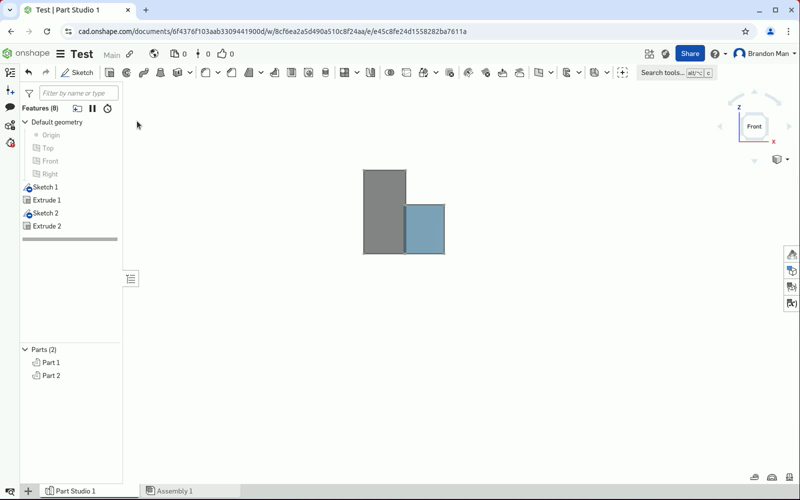
key(shift+7)
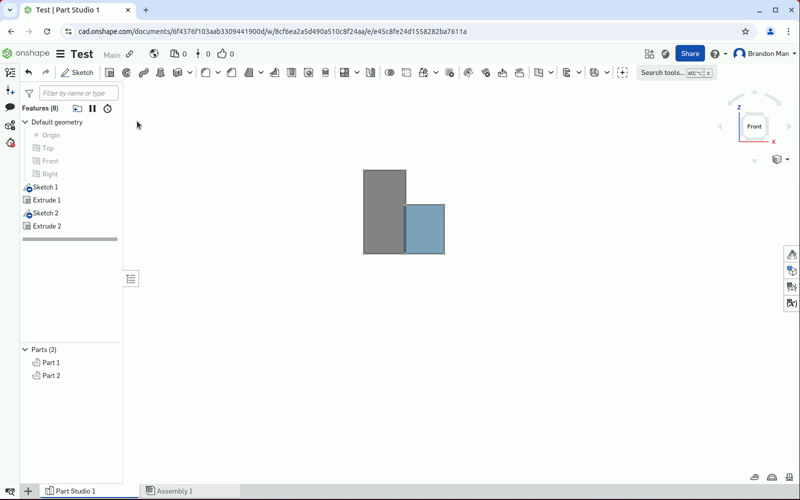
key(left, 2)
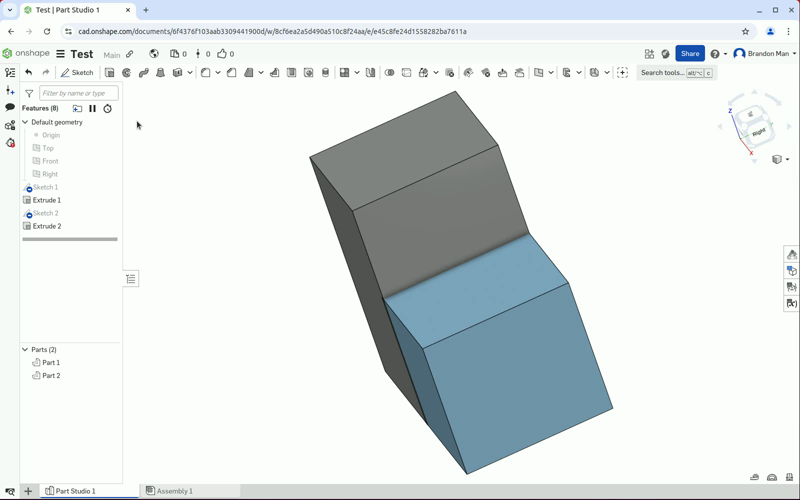
key(down, 2)
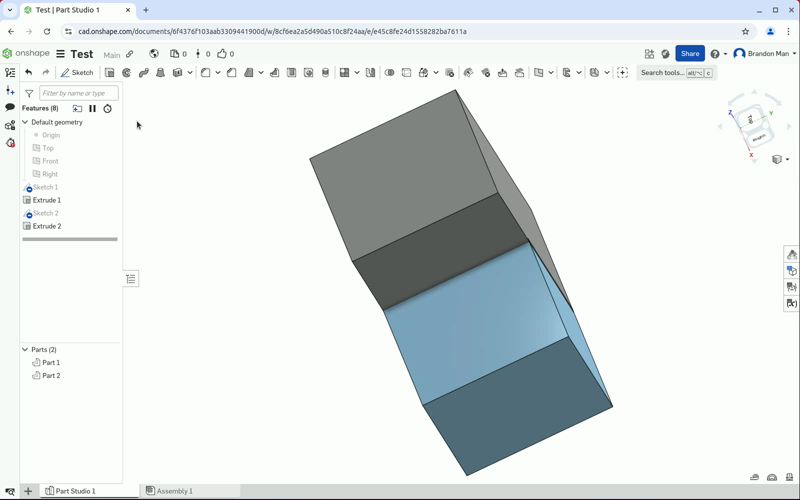
key(up, 2)
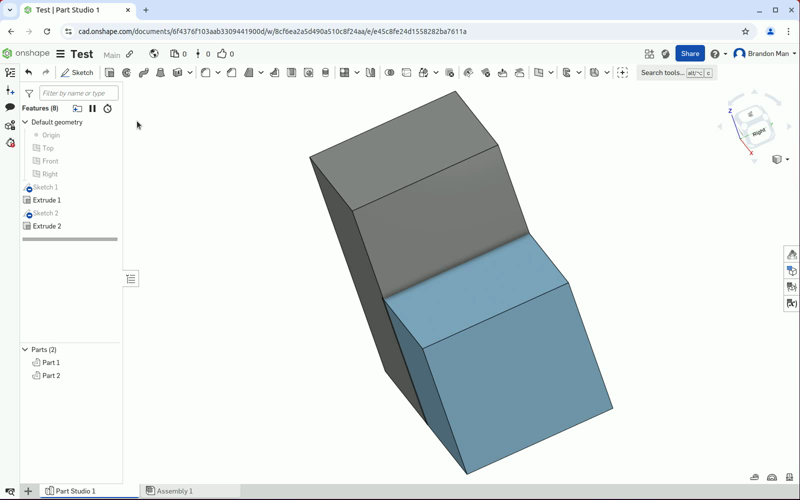
key(right, 2)
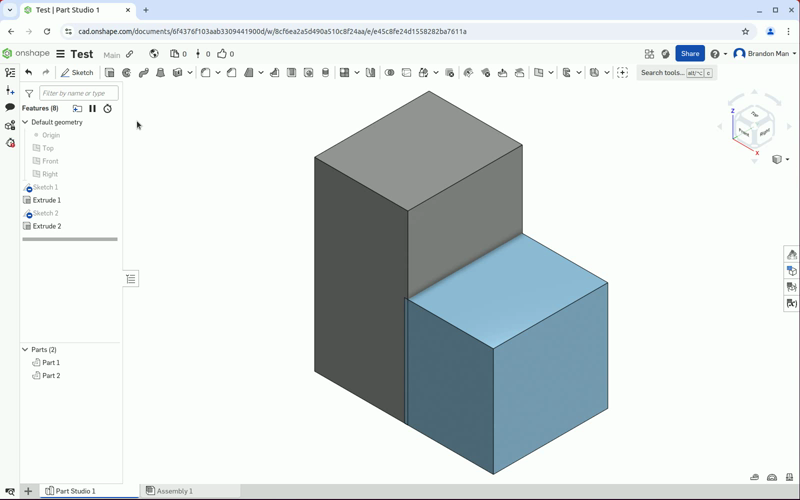
mouse_move(73, 189)
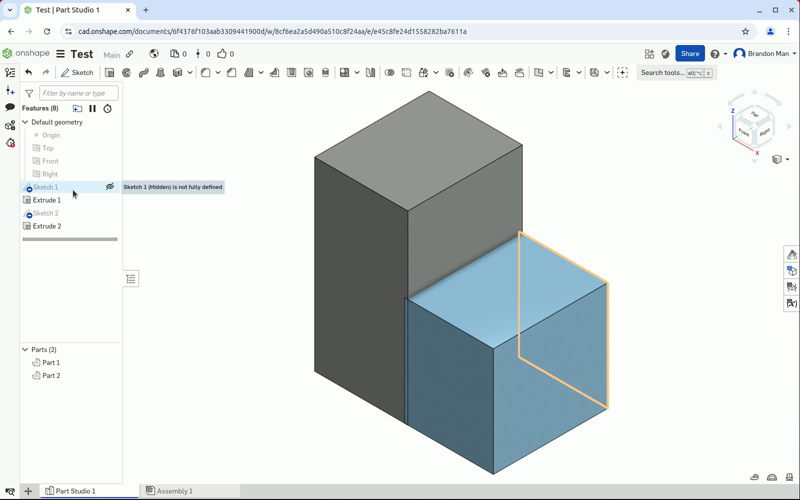
click(73, 189)